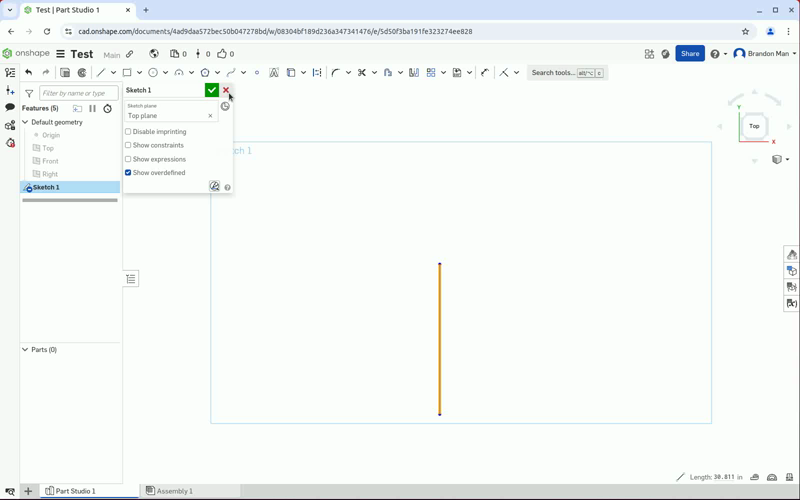
key(shift+h)
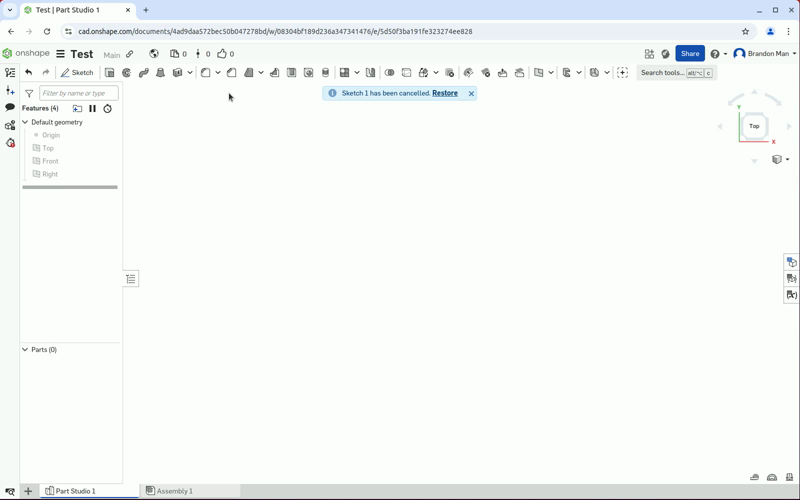
mouse_move(73, 352)
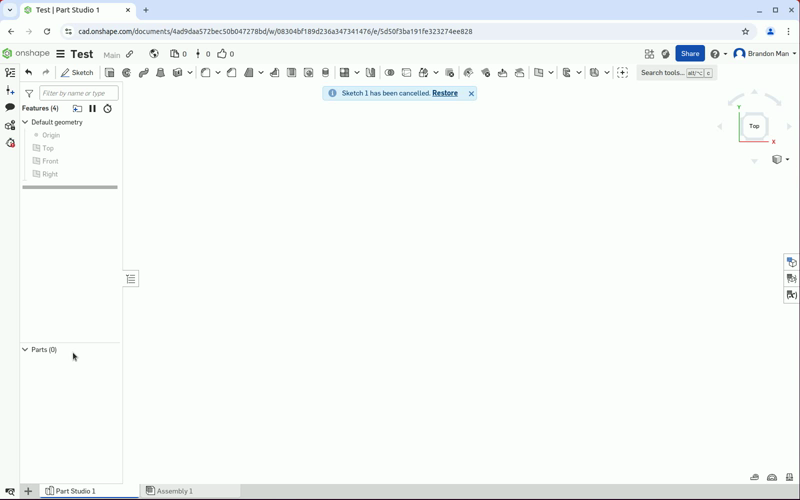
key(y)
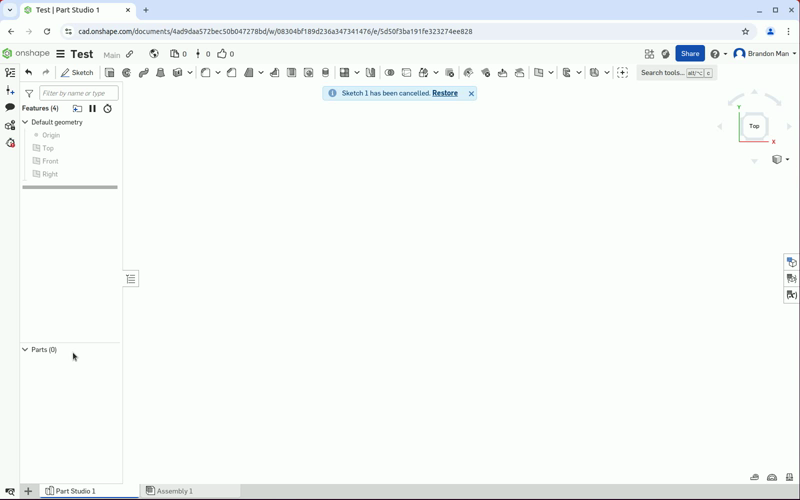
key(shift+p)
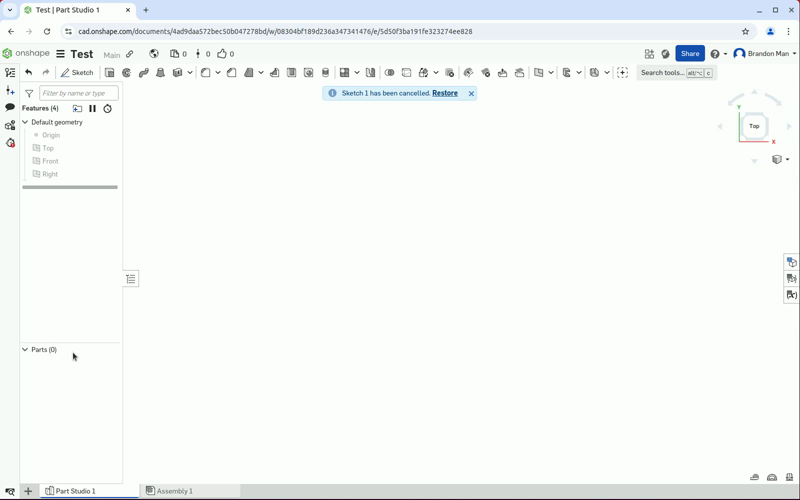
key(space)
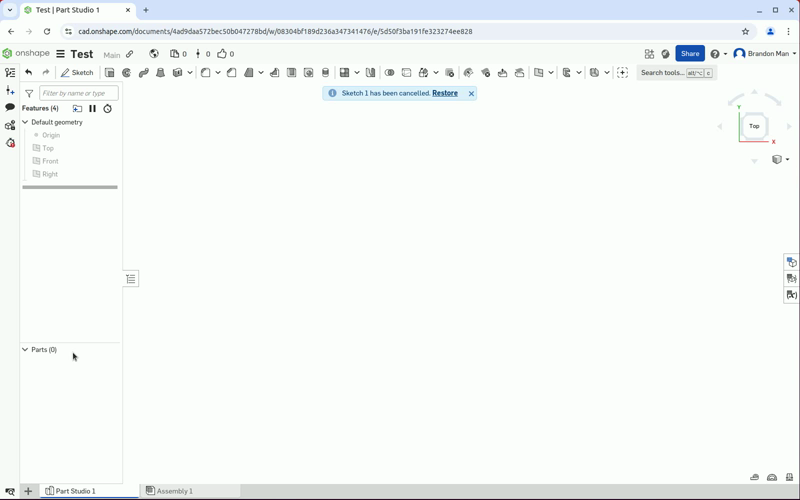
key_down(shift)
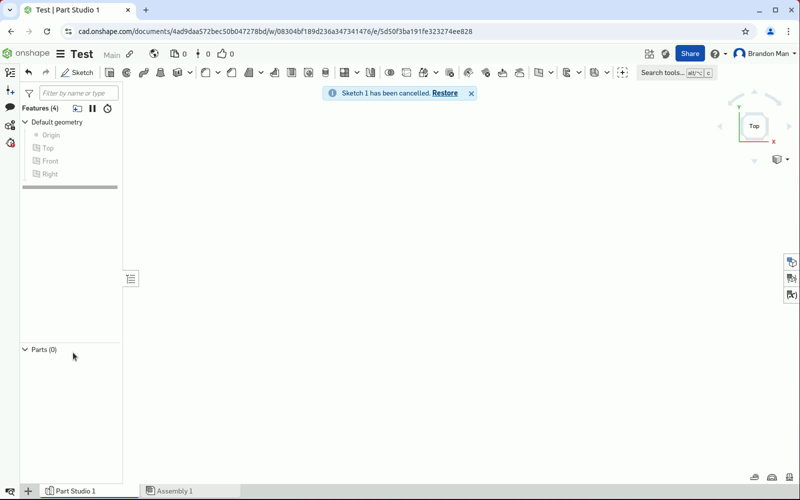
key(up)
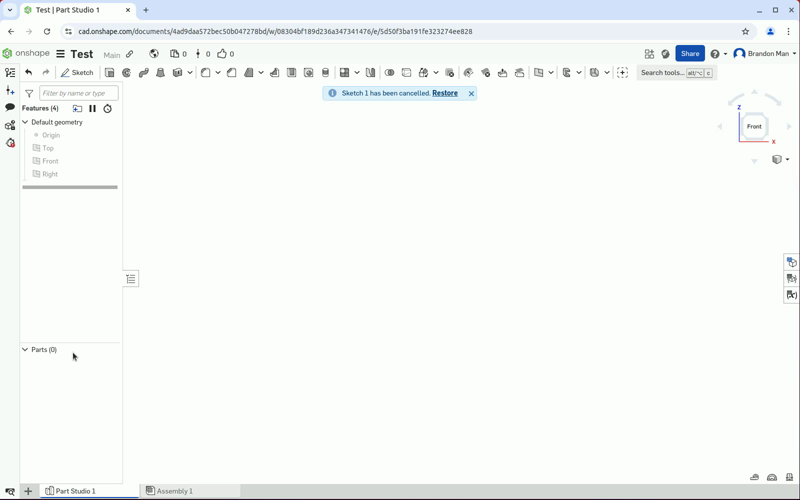
key_up(shift)
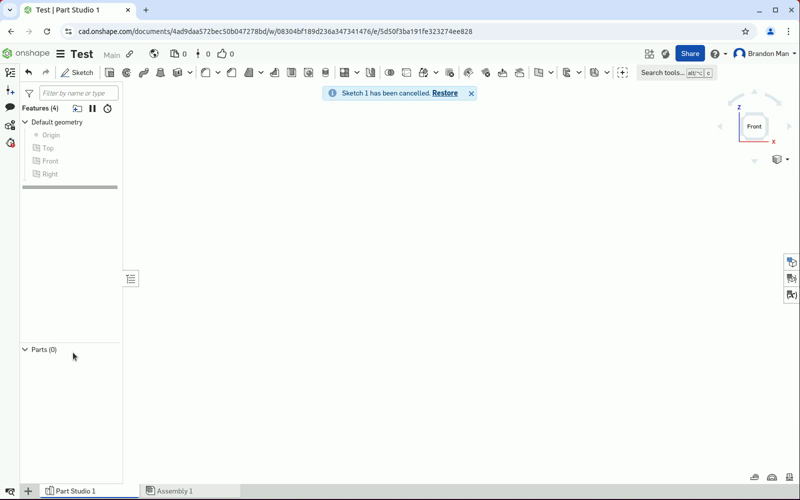
mouse_move(73, 352)
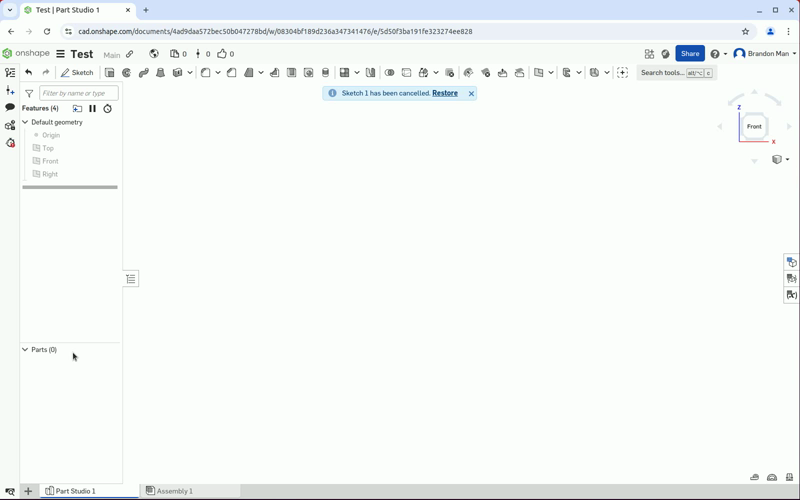
key(shift+y)
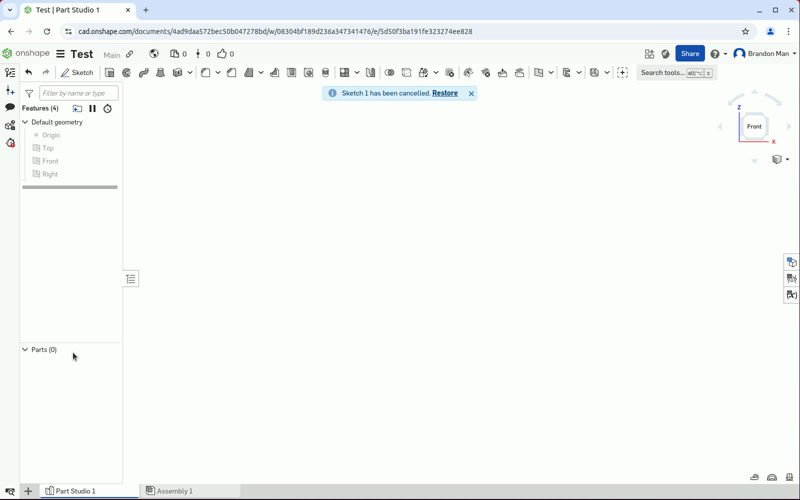
key(shift+s)
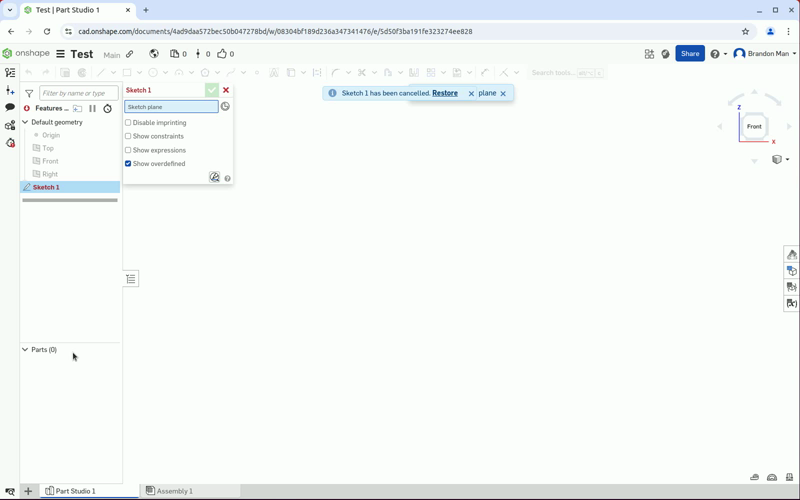
mouse_move(73, 163)
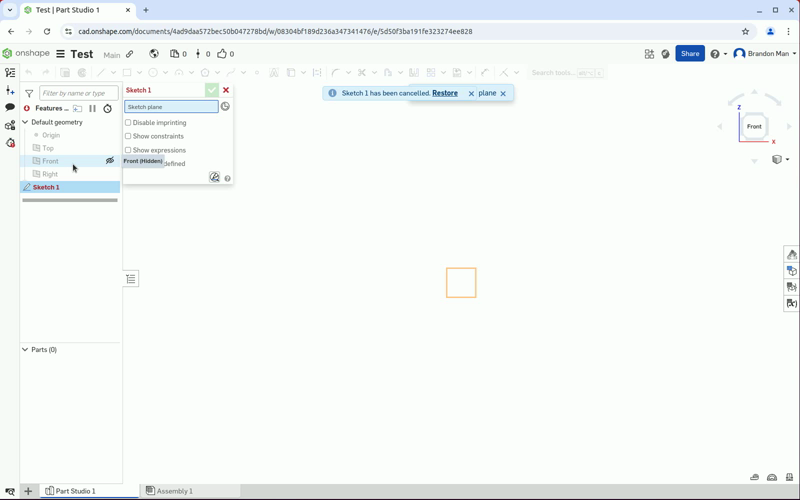
click(73, 163)
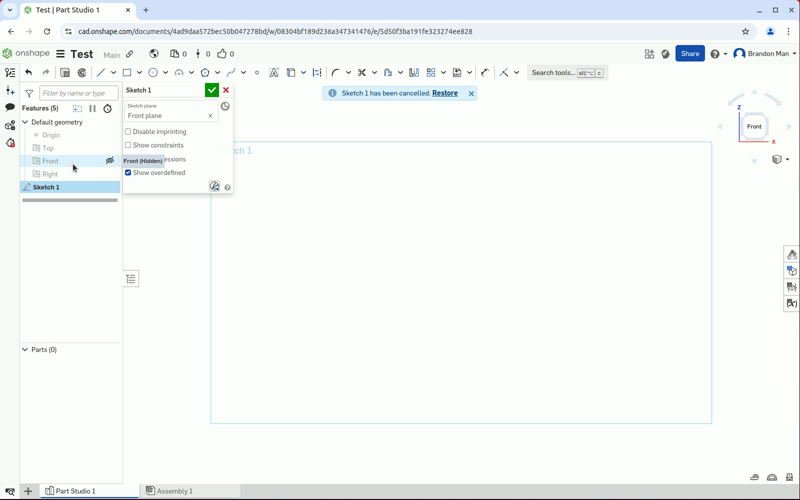
mouse_move(73, 352)
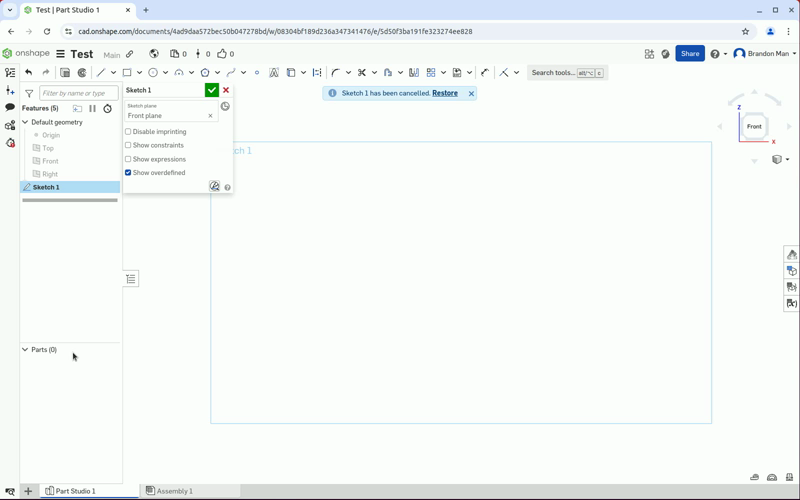
key(y)
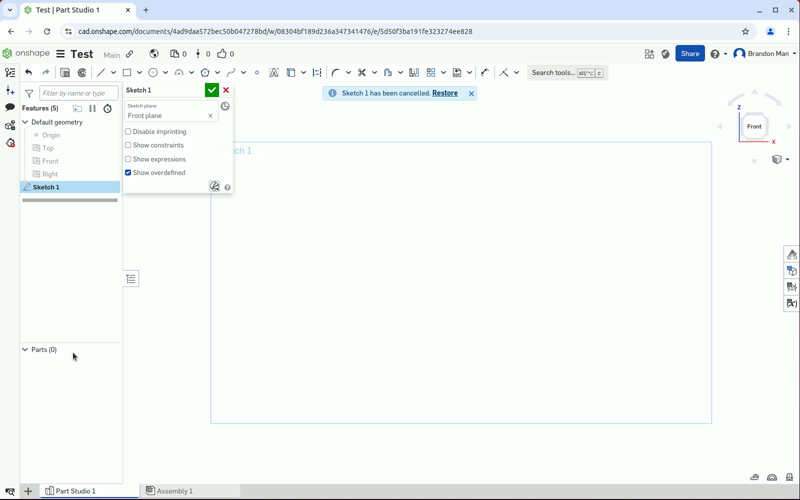
key(c)
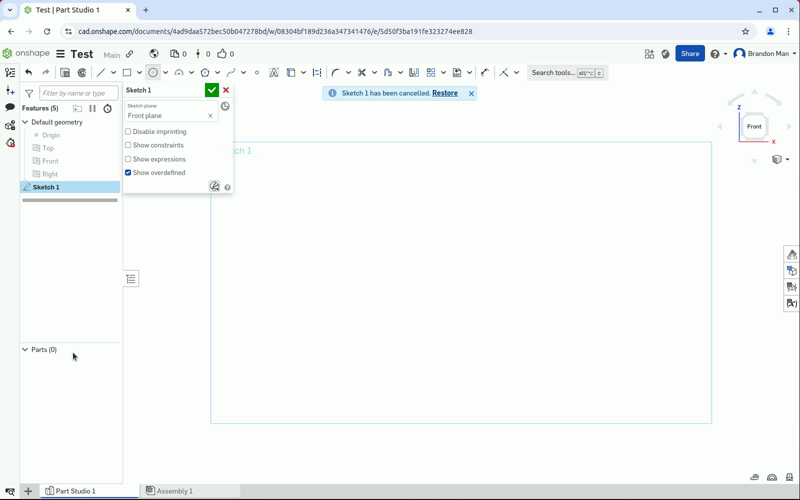
key_down(shift)
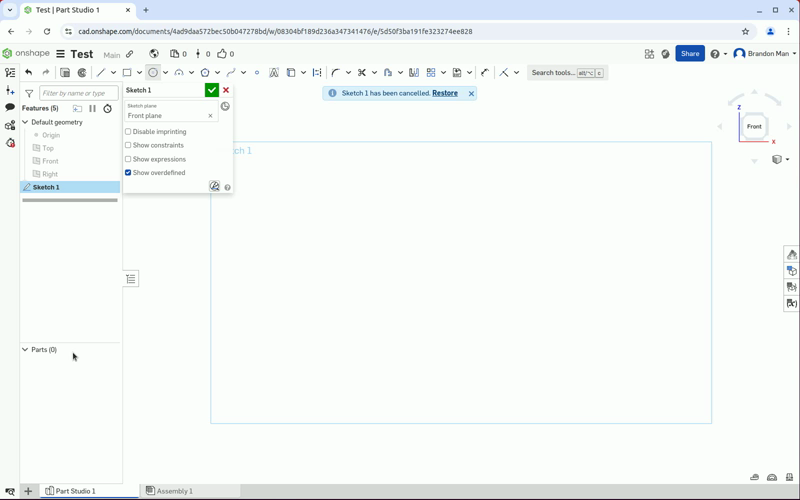
mouse_move(461, 282)
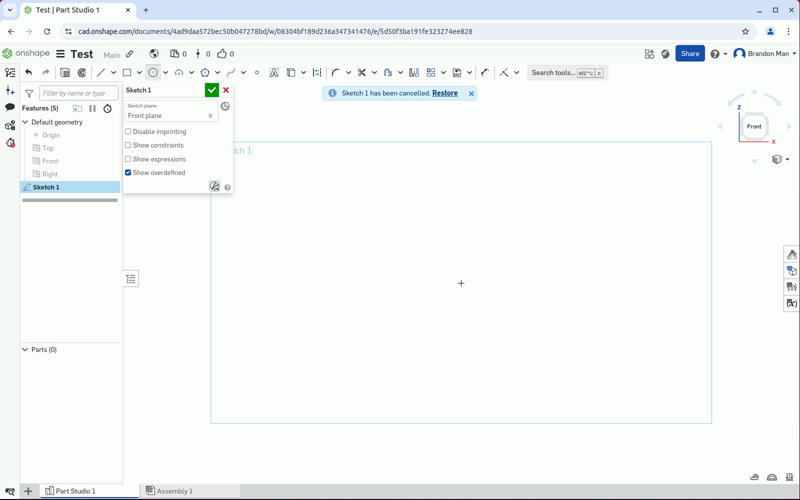
click(461, 282)
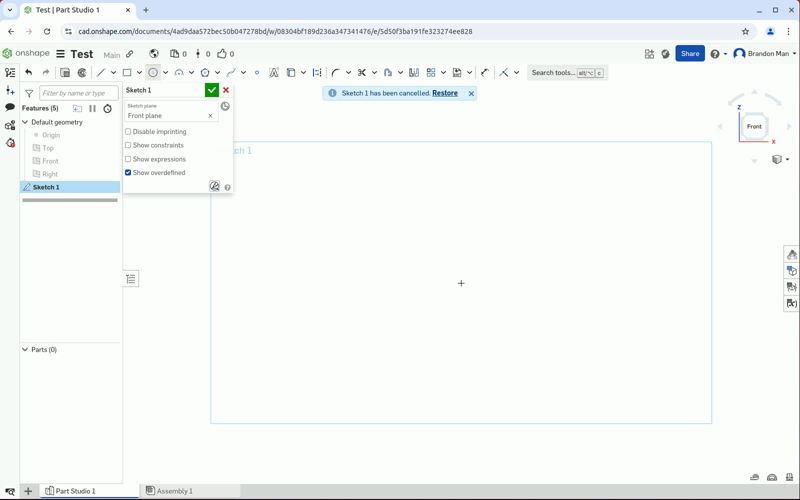
key_up(shift)
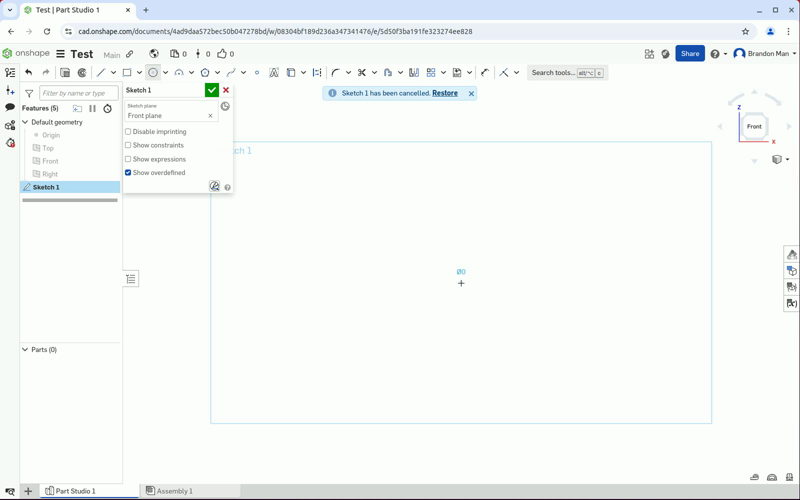
mouse_move(574, 282)
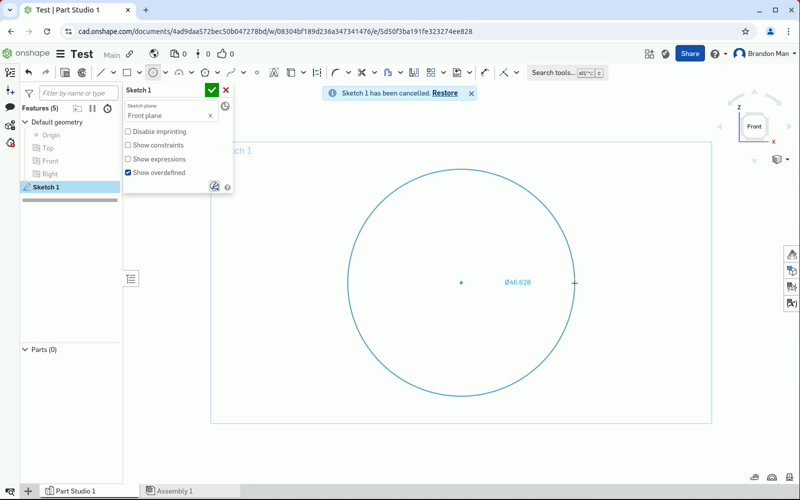
click(574, 282)
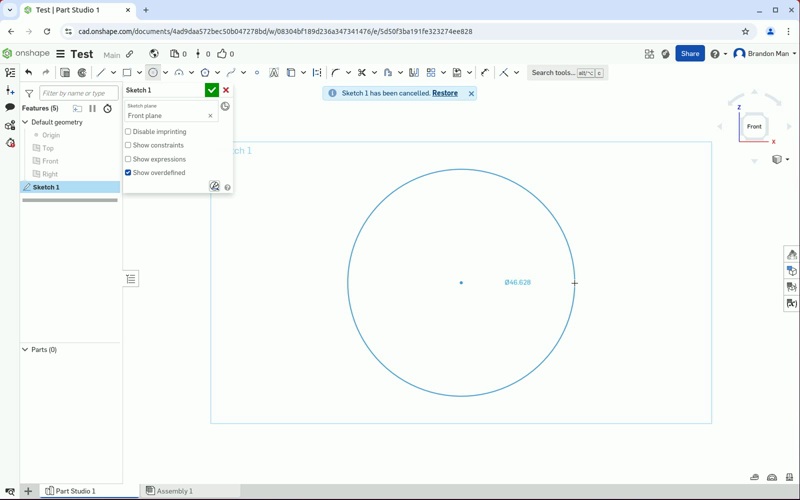
key(esc)
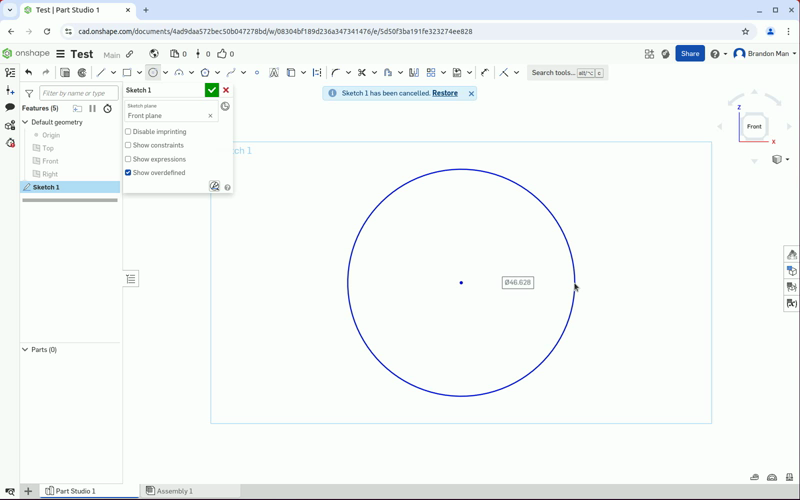
key(c)
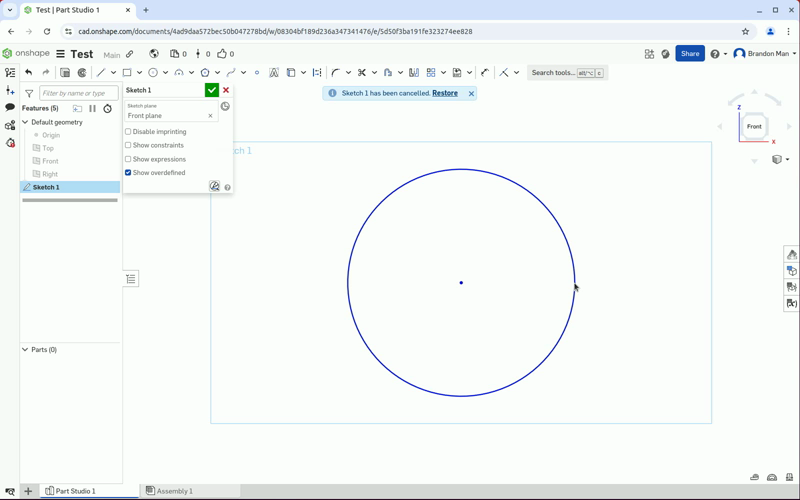
key_down(shift)
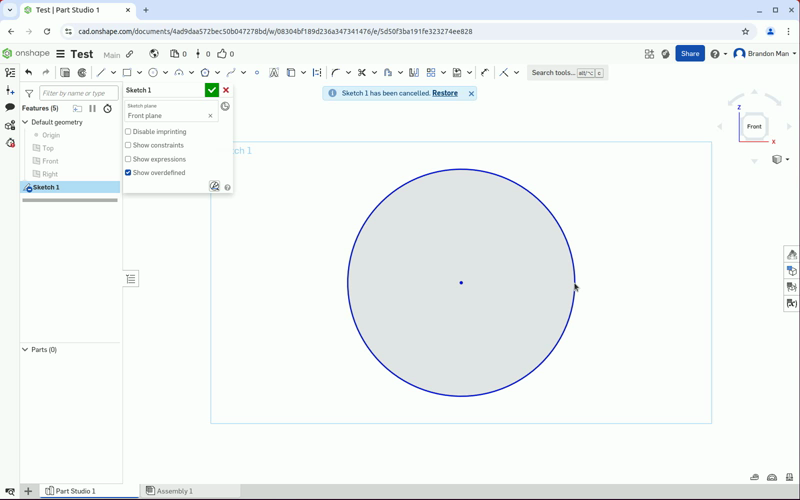
mouse_move(461, 282)
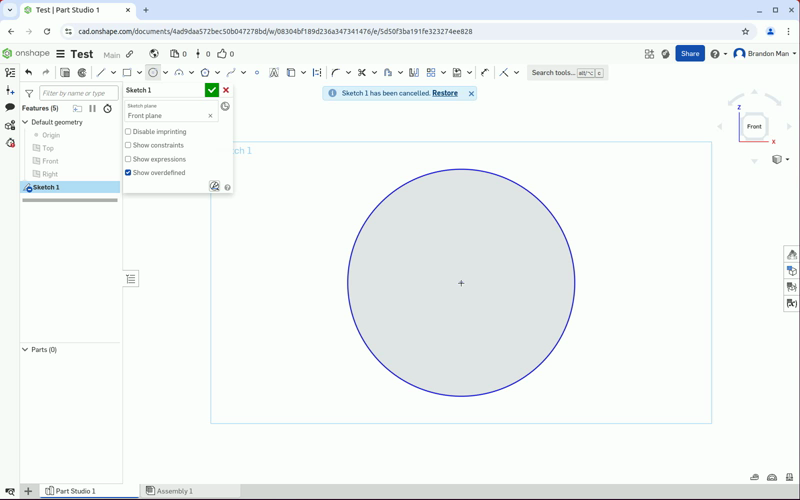
click(461, 282)
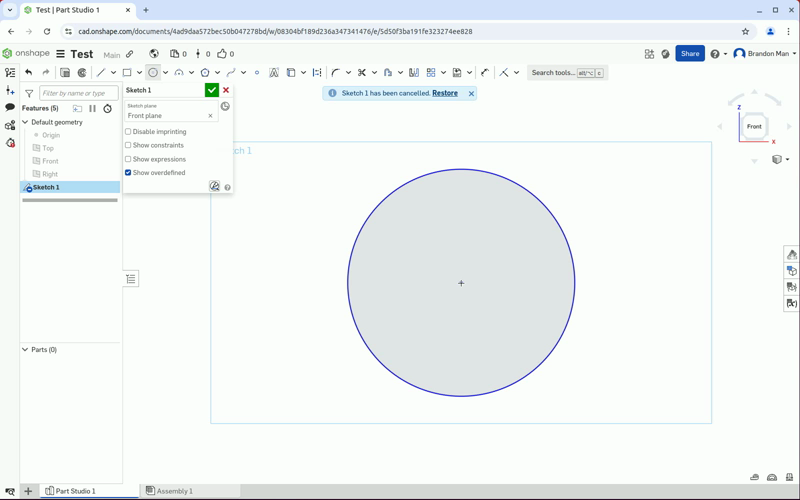
key_up(shift)
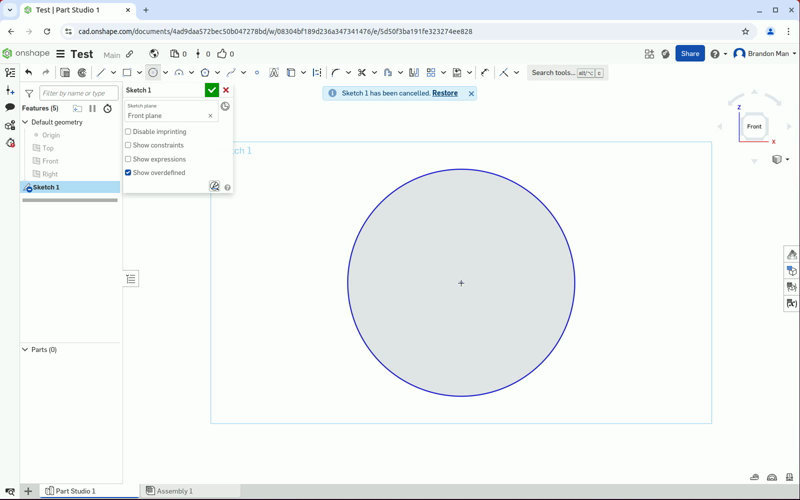
mouse_move(539, 282)
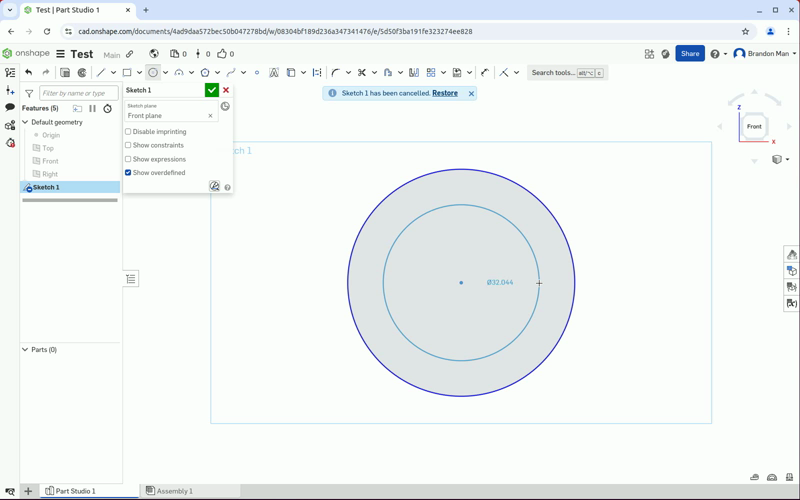
click(539, 282)
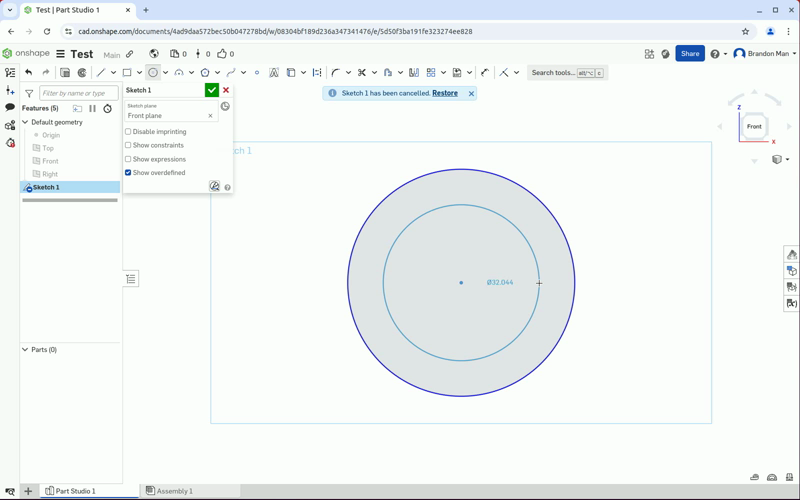
key(esc)
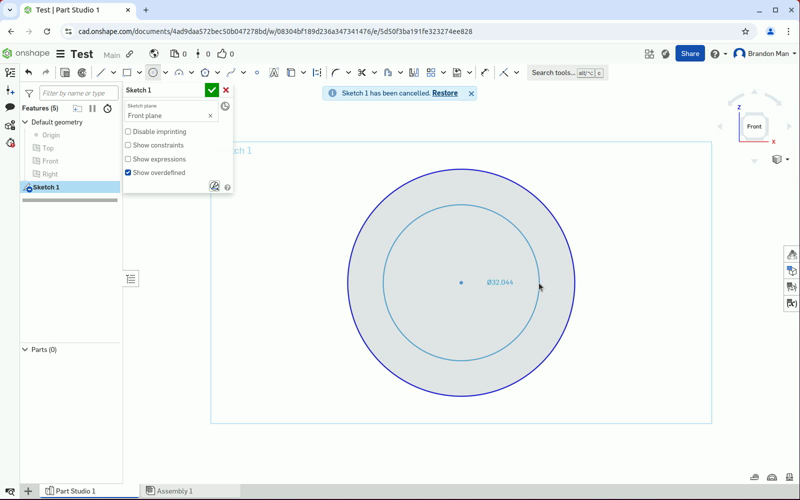
mouse_move(461, 185)
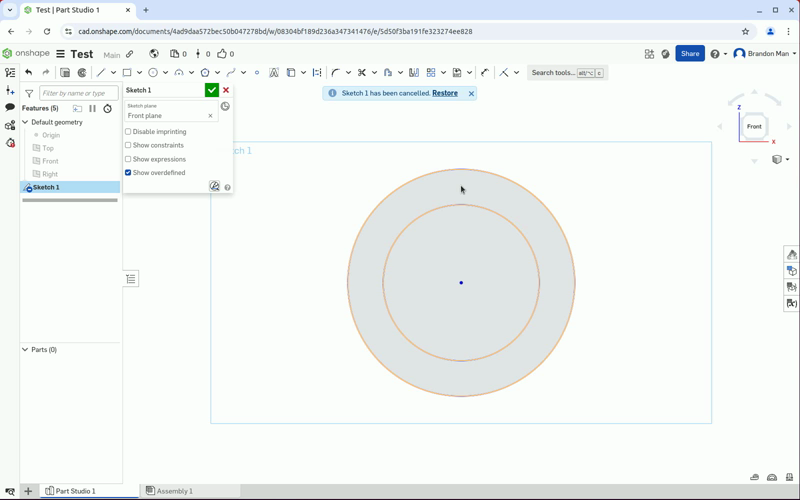
click(461, 185)
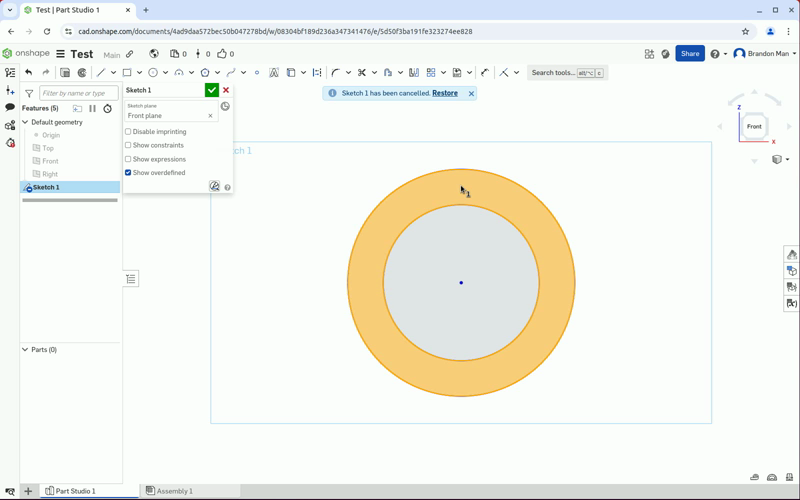
mouse_move(73, 352)
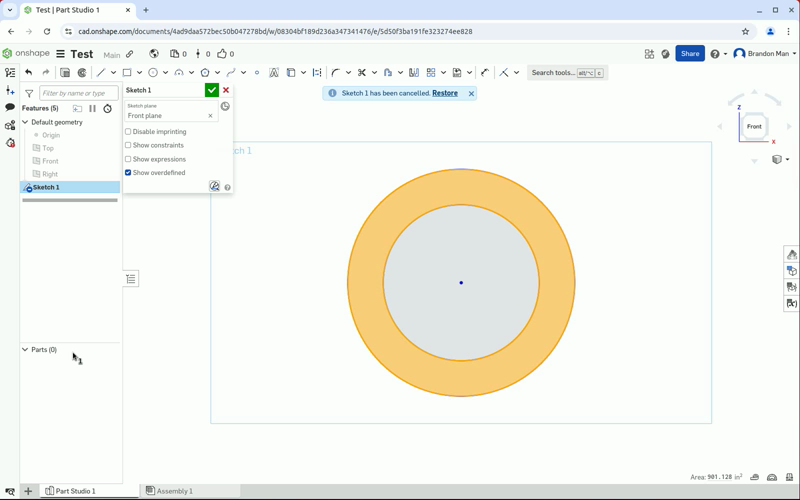
key(shift+y)
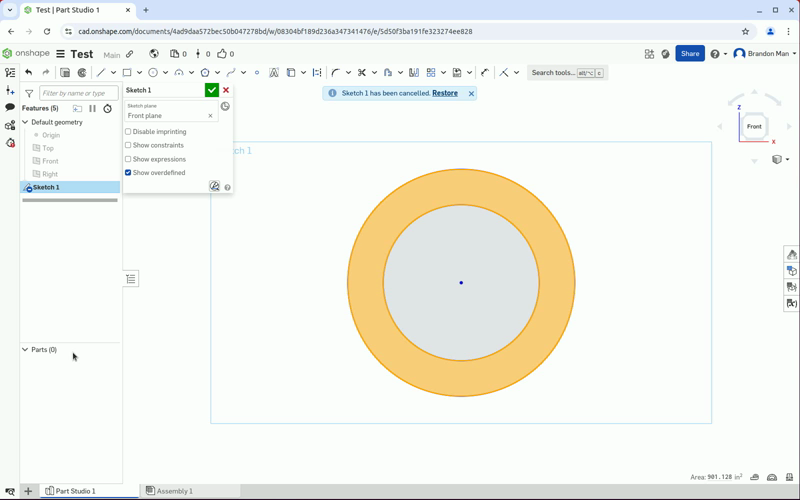
key(shift+e)
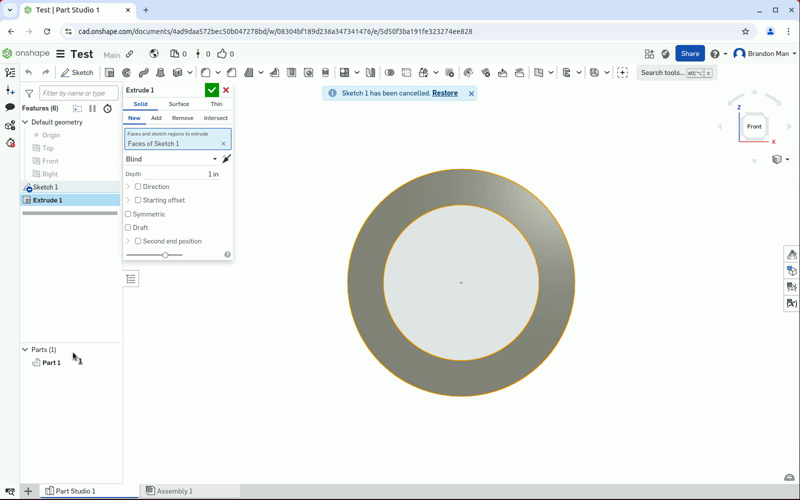
mouse_move(143, 106)
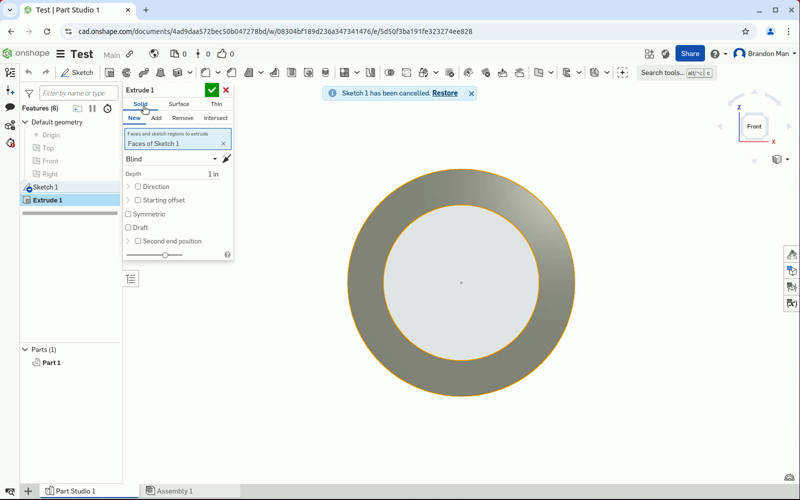
click(143, 106)
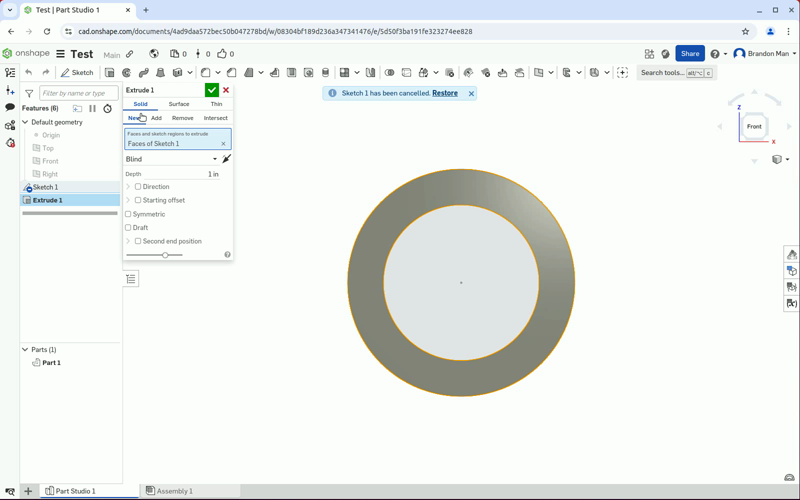
mouse_move(137, 120)
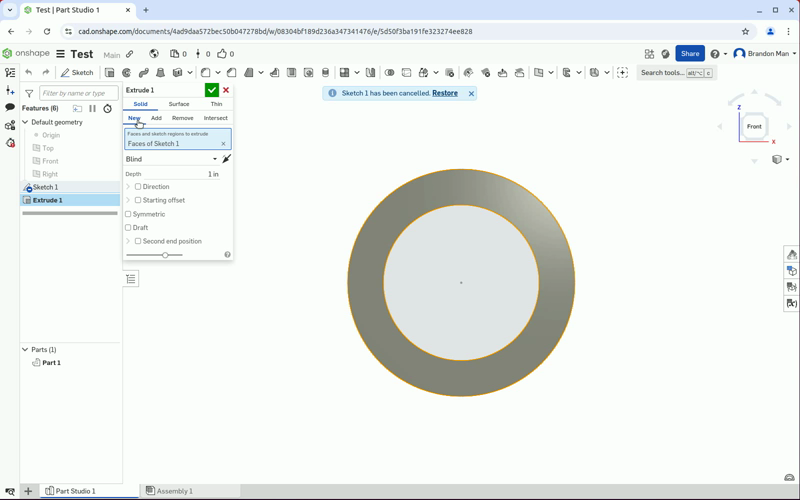
click(137, 120)
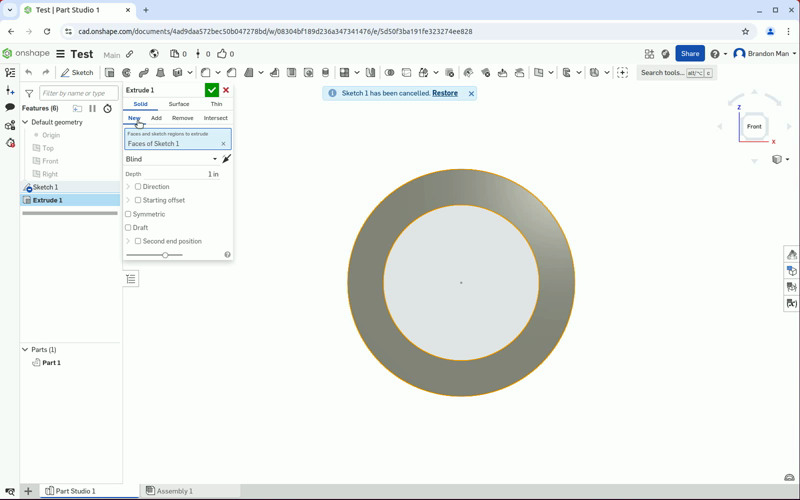
key(tab, 4)
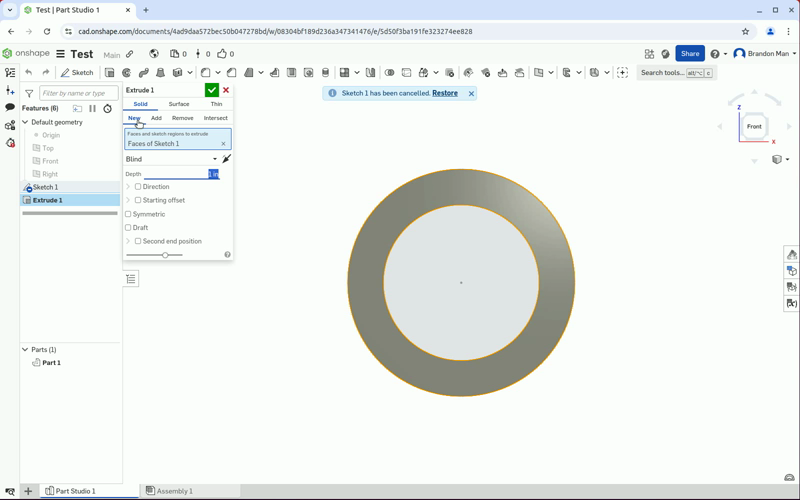
text(12.998)
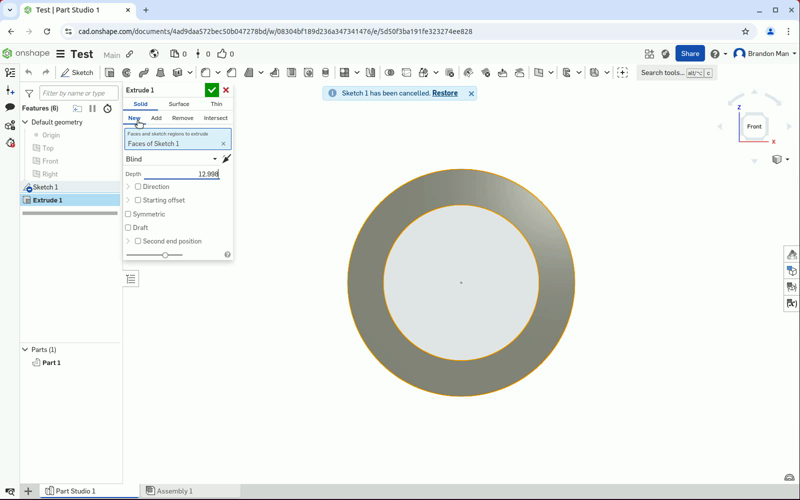
key(tab, 3)
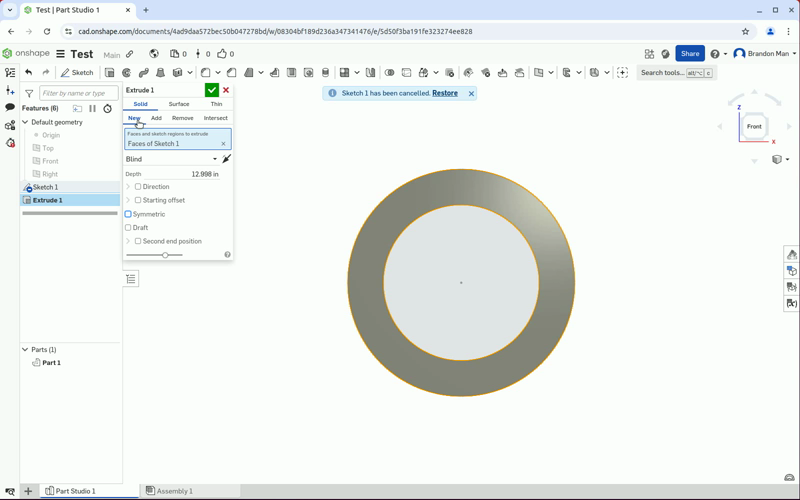
key(space)
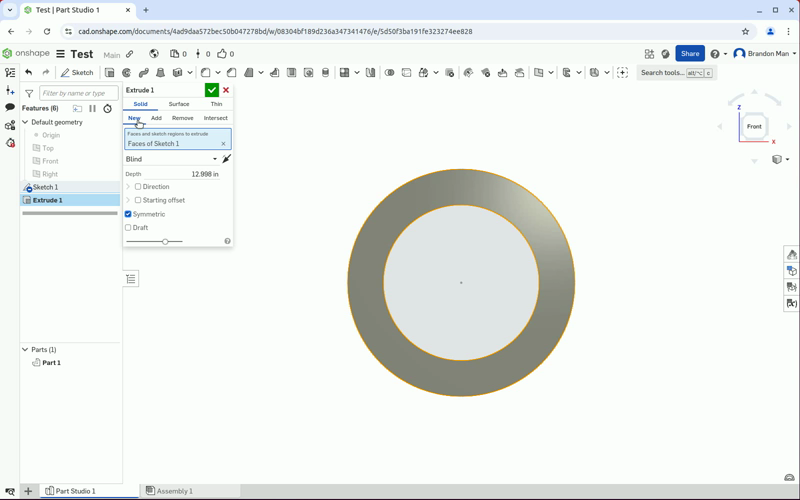
key(enter)
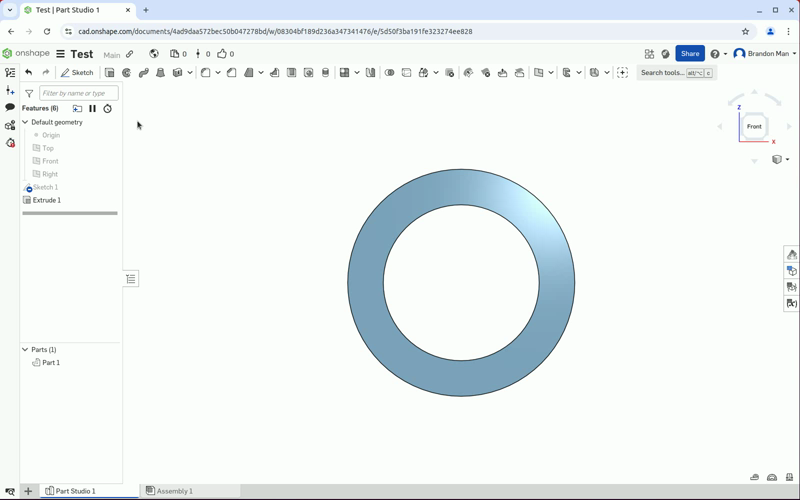
key(shift+h)
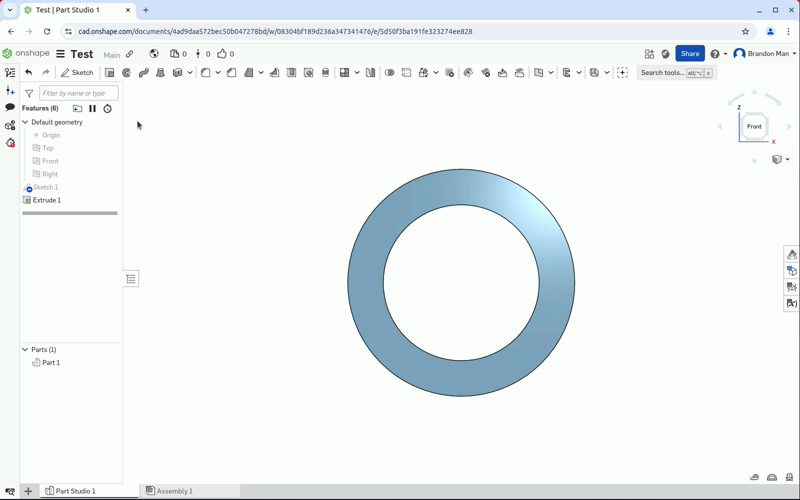
key(shift+h)
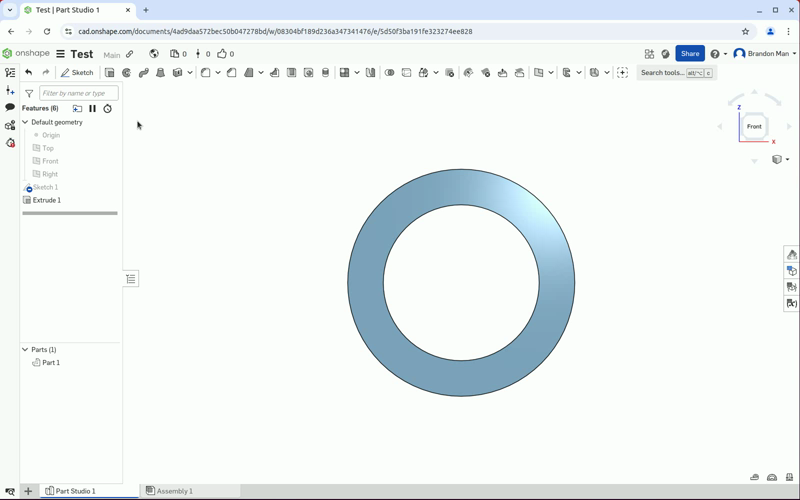
mouse_move(73, 189)
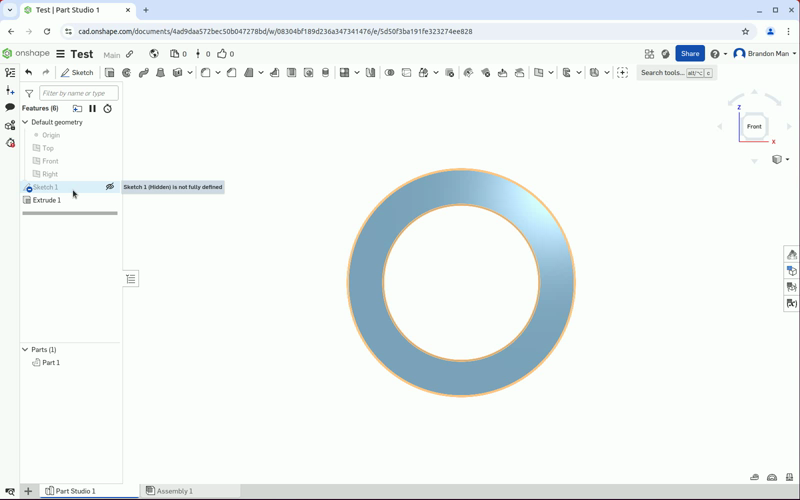
click(73, 189)
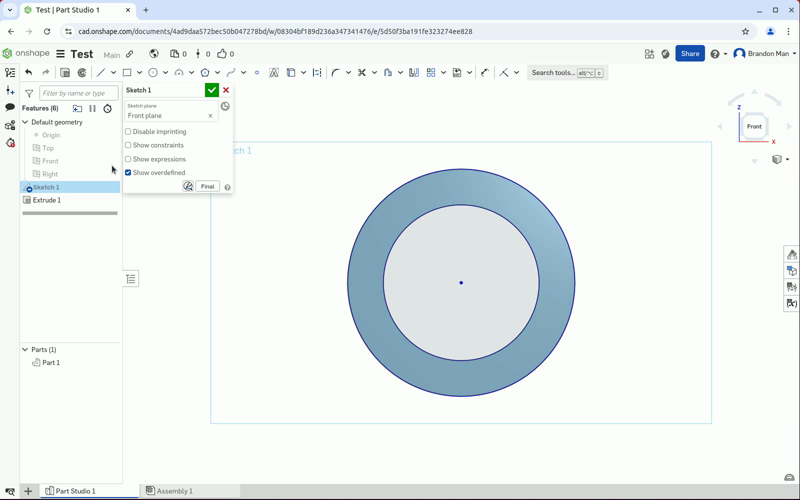
mouse_move(229, 92)
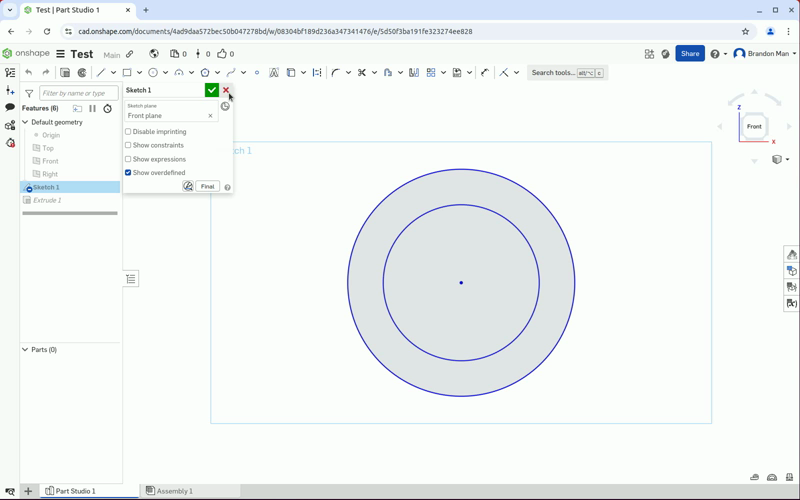
click(229, 92)
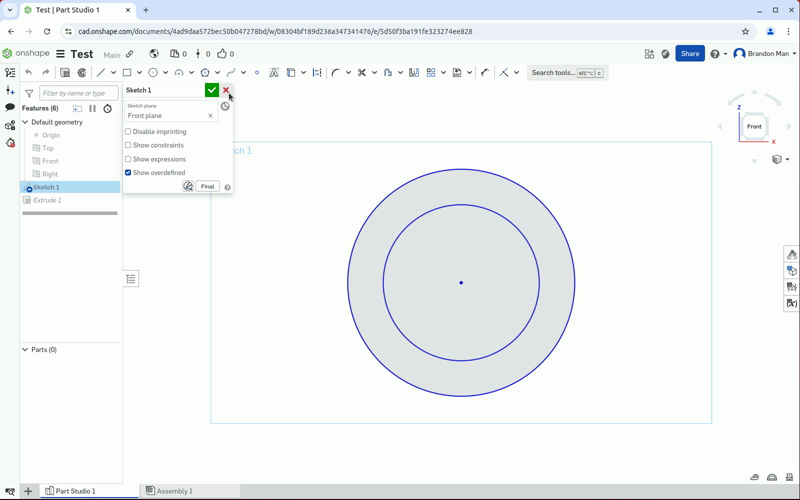
key(shift+s)
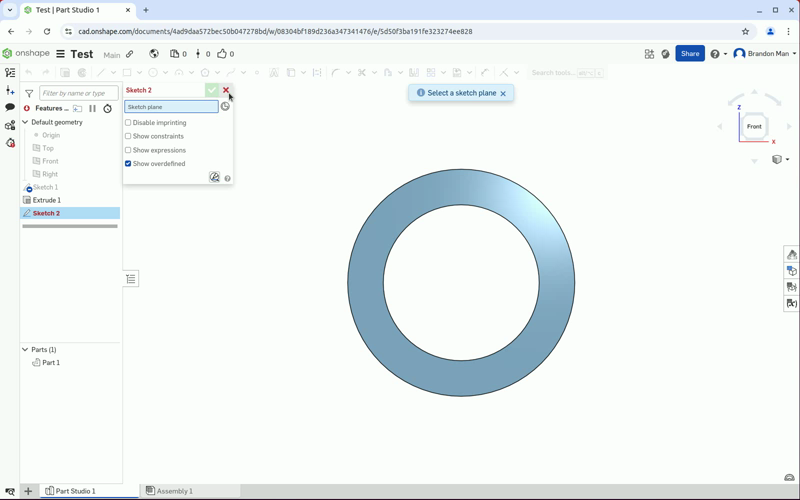
mouse_move(73, 163)
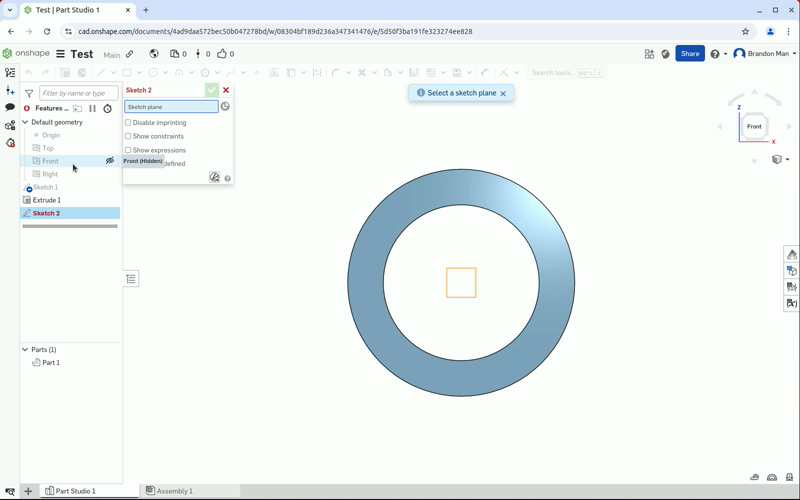
click(73, 163)
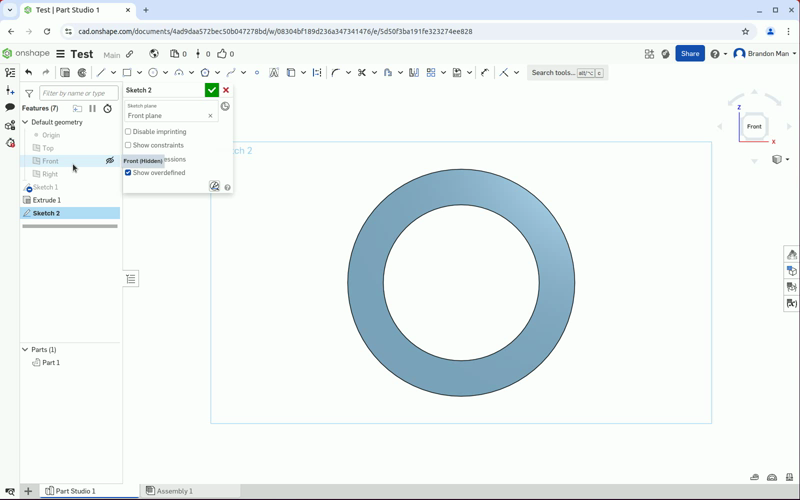
mouse_move(73, 352)
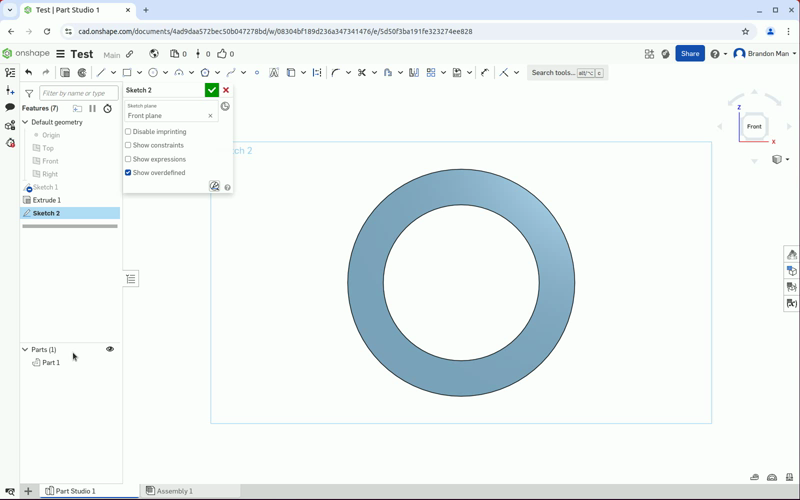
key(y)
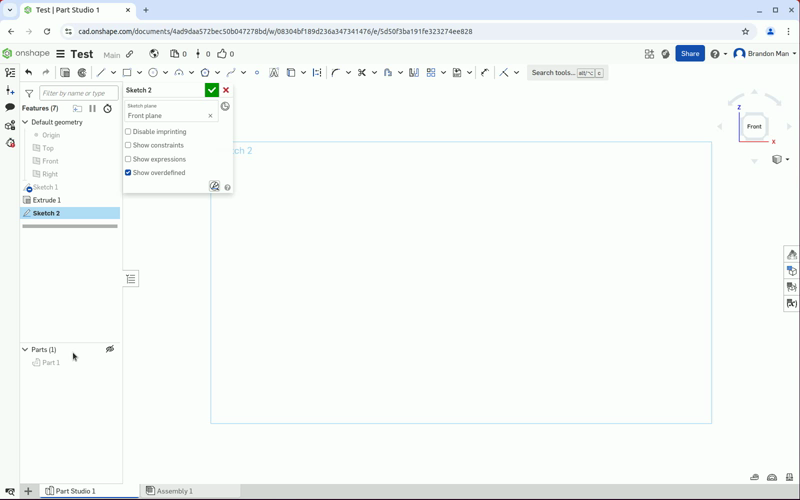
key(c)
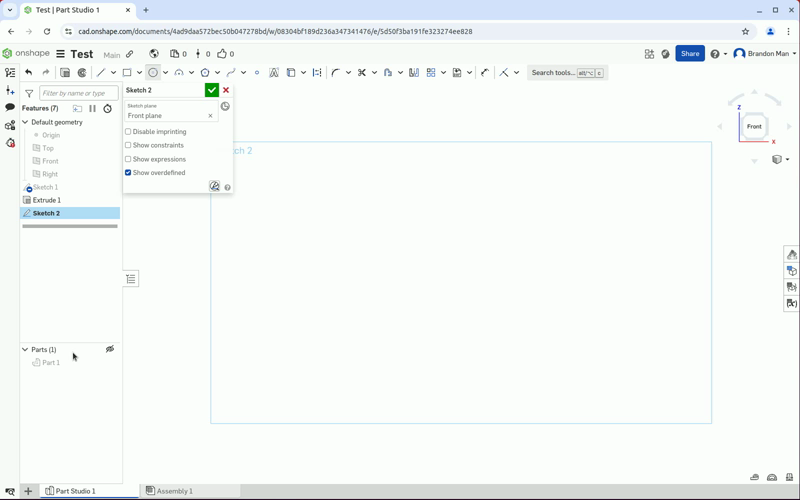
key_down(shift)
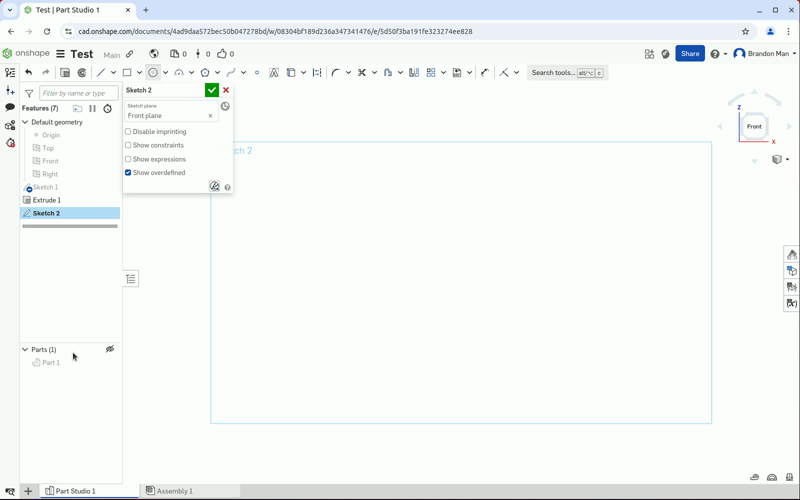
mouse_move(461, 282)
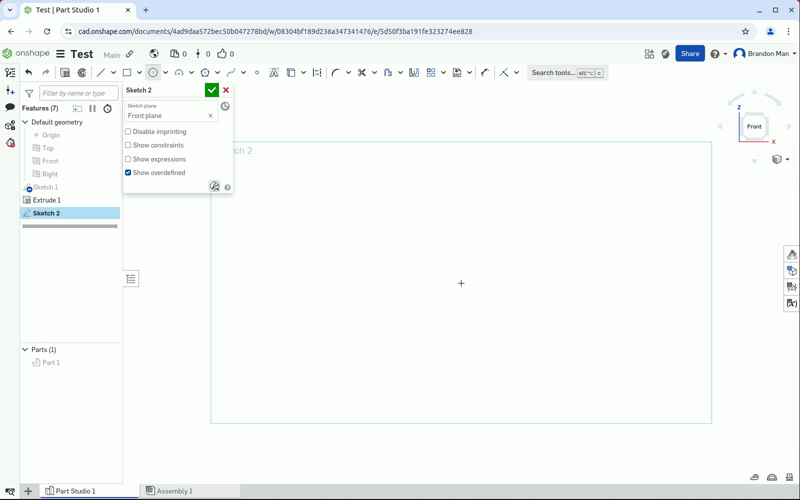
click(461, 282)
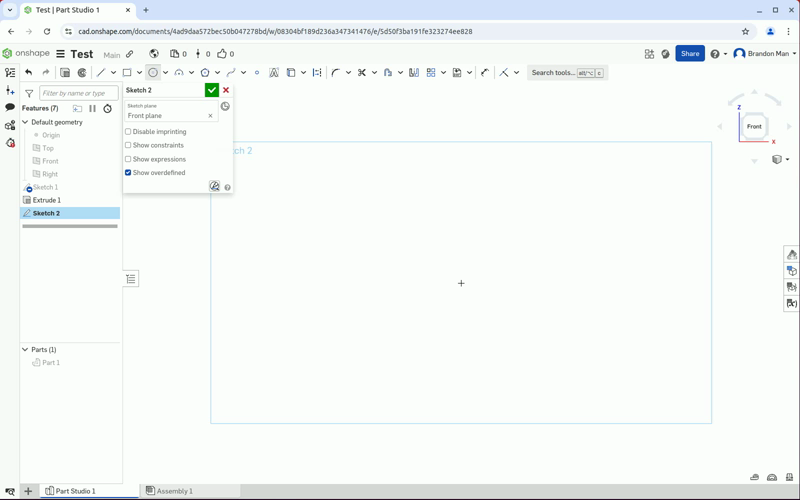
key_up(shift)
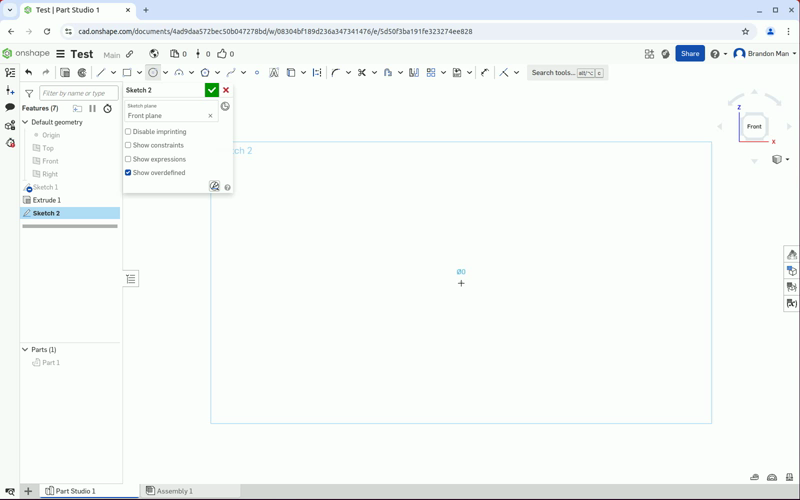
mouse_move(540, 282)
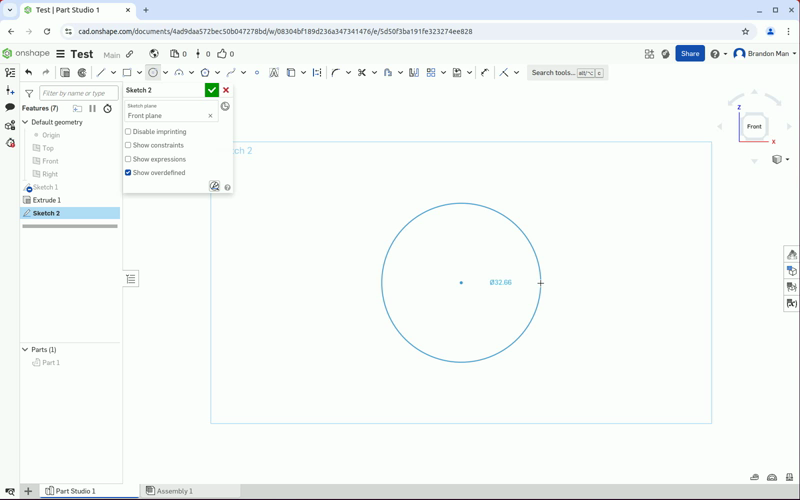
click(540, 282)
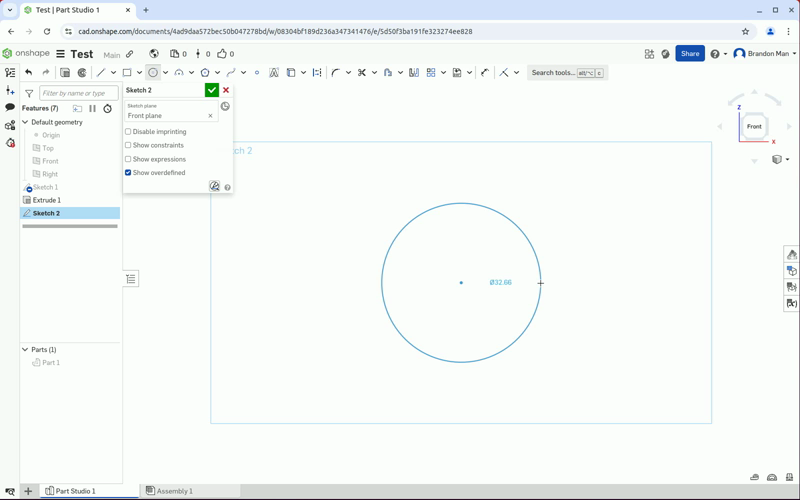
key(esc)
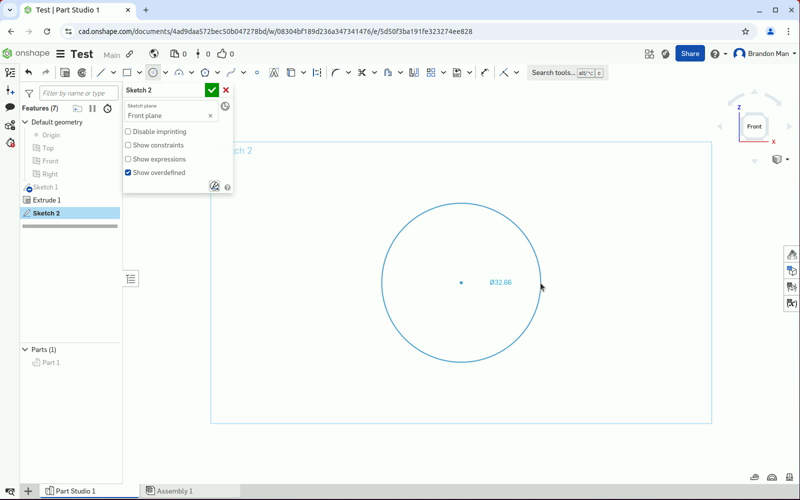
key(c)
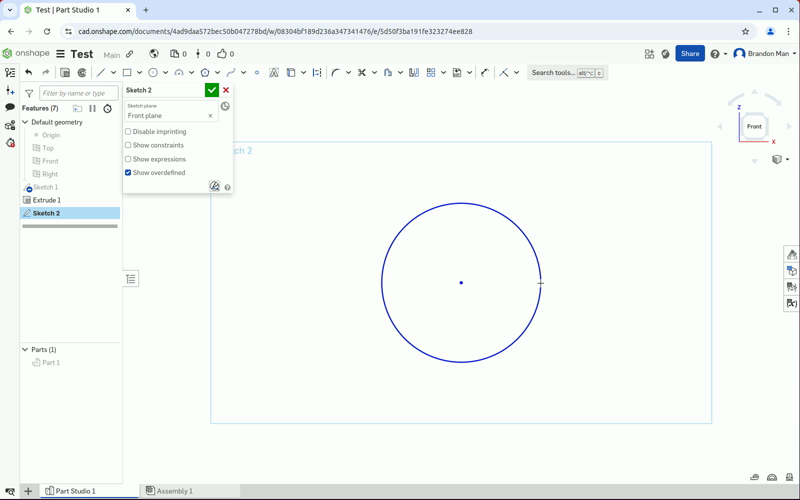
key_down(shift)
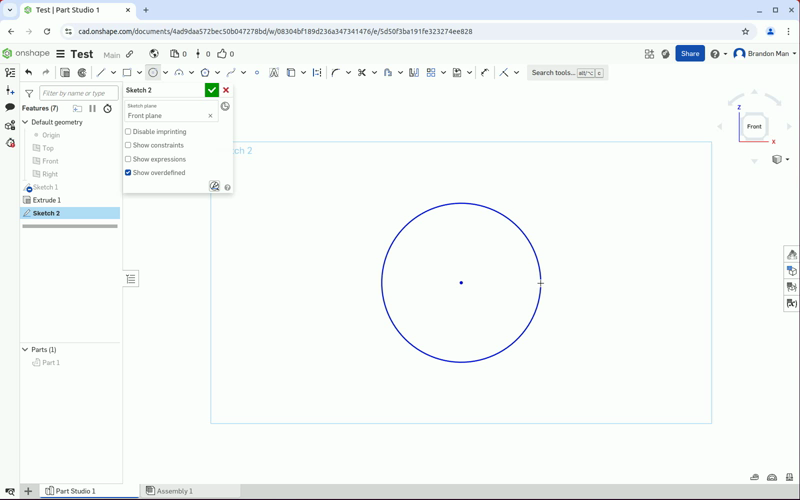
mouse_move(461, 282)
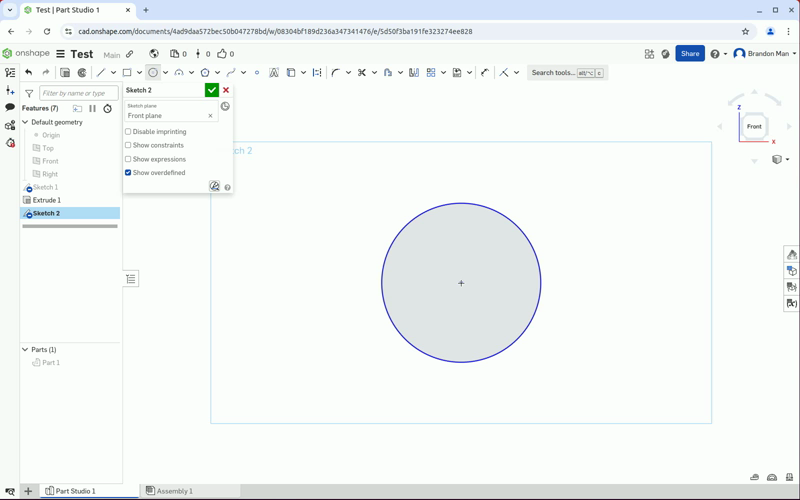
click(461, 282)
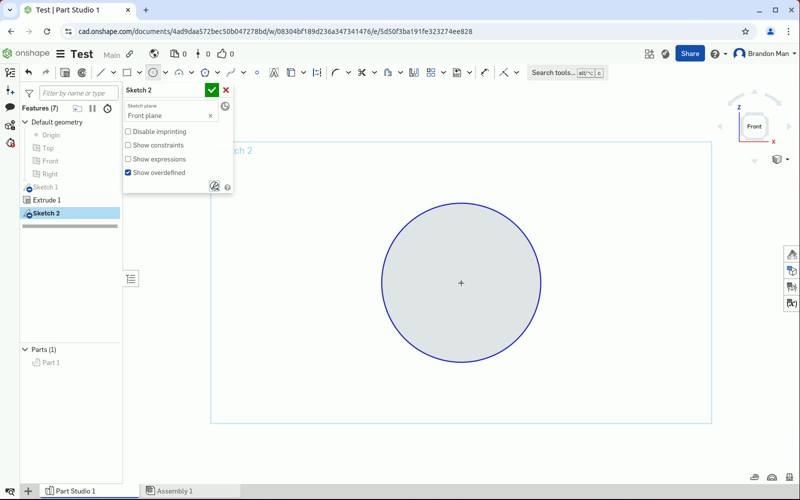
key_up(shift)
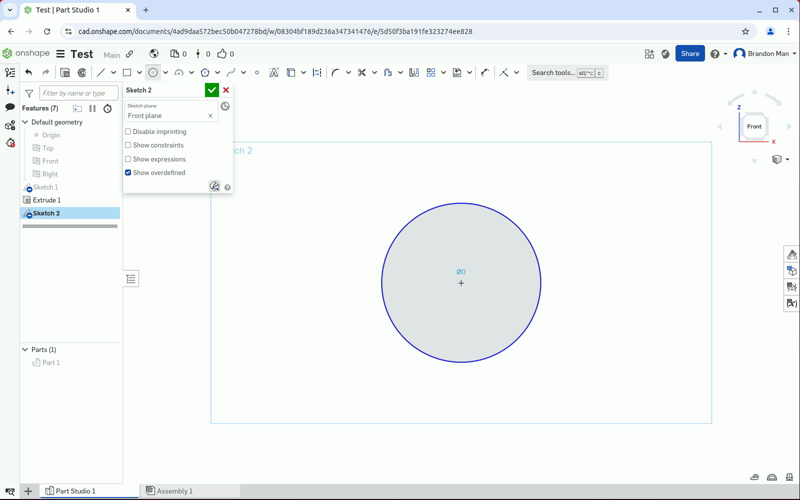
mouse_move(494, 282)
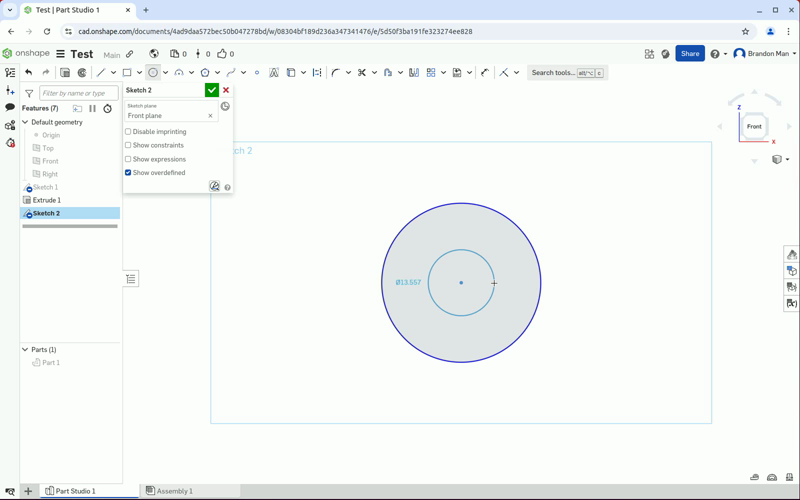
click(494, 282)
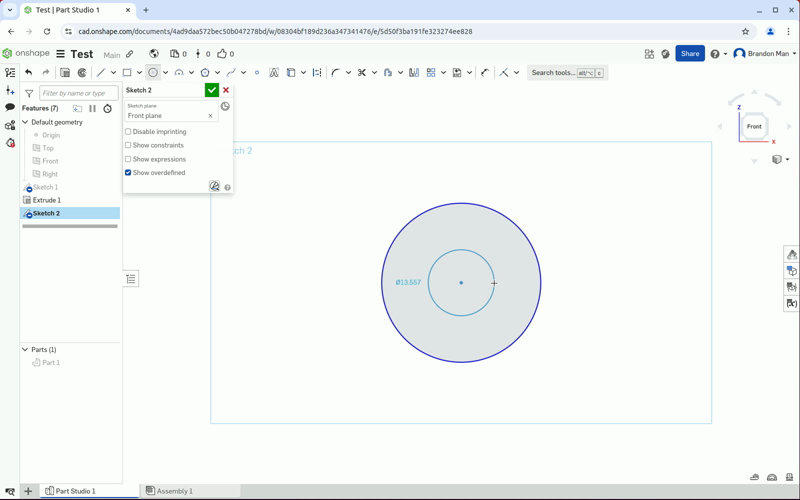
key(esc)
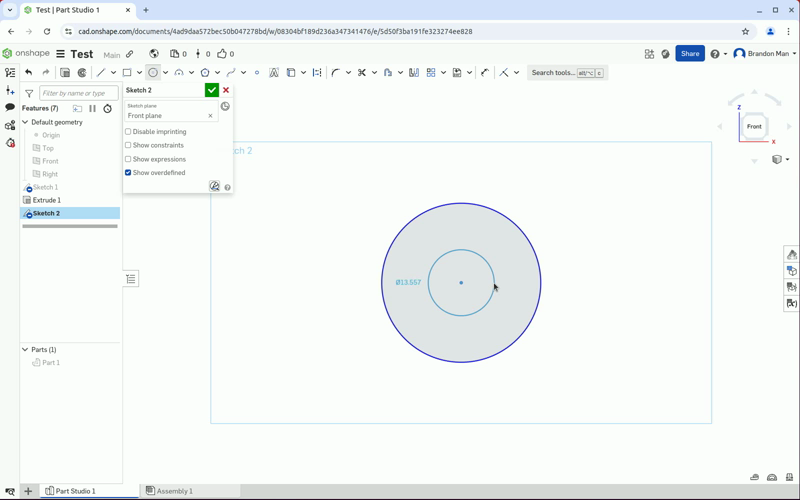
mouse_move(450, 331)
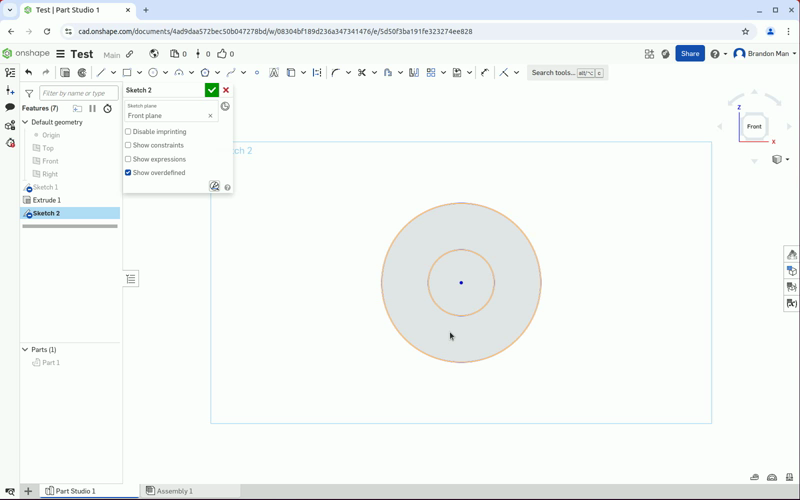
click(450, 331)
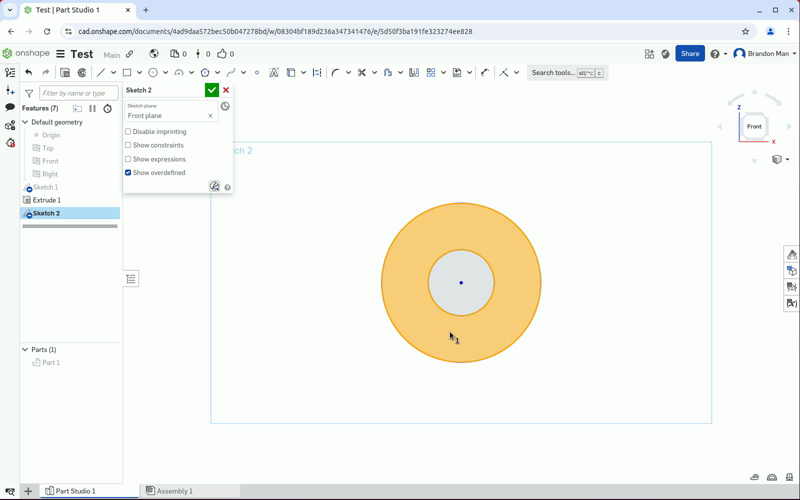
mouse_move(73, 352)
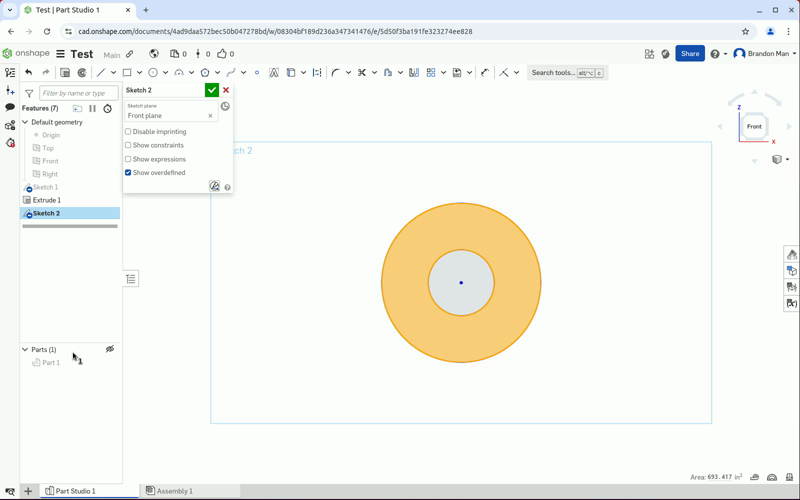
key(shift+y)
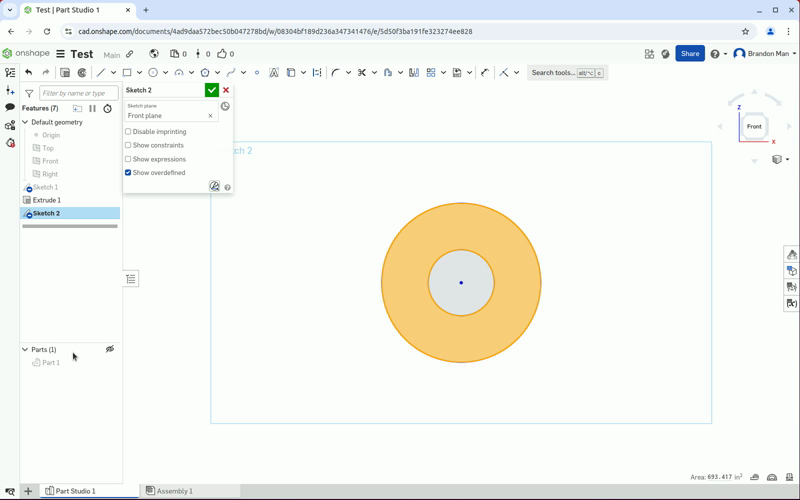
key(shift+e)
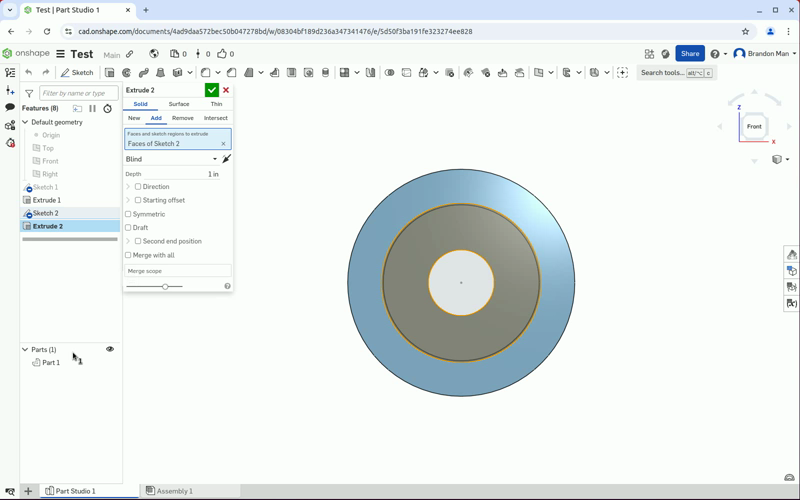
mouse_move(143, 106)
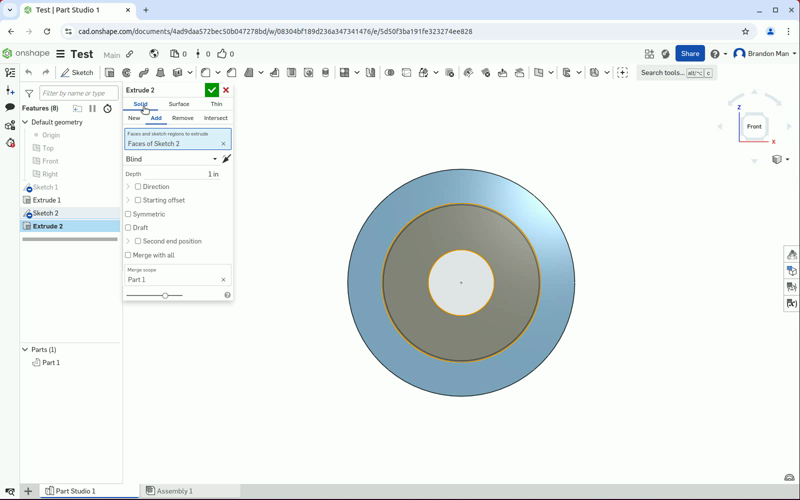
click(143, 106)
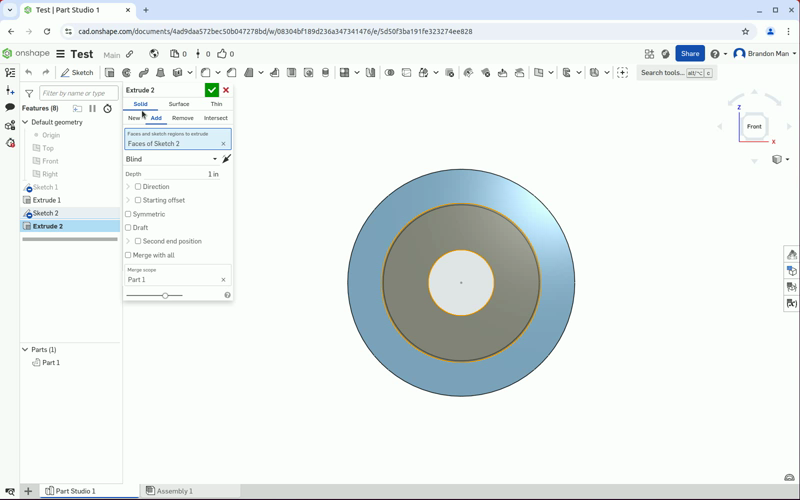
mouse_move(137, 120)
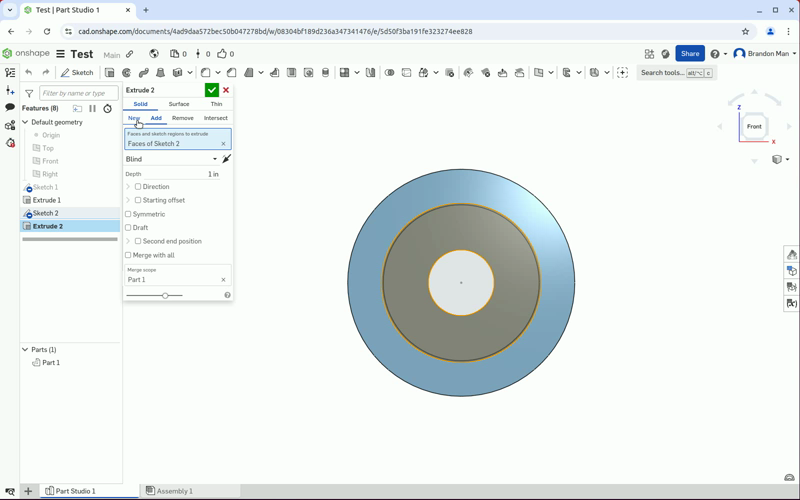
click(137, 120)
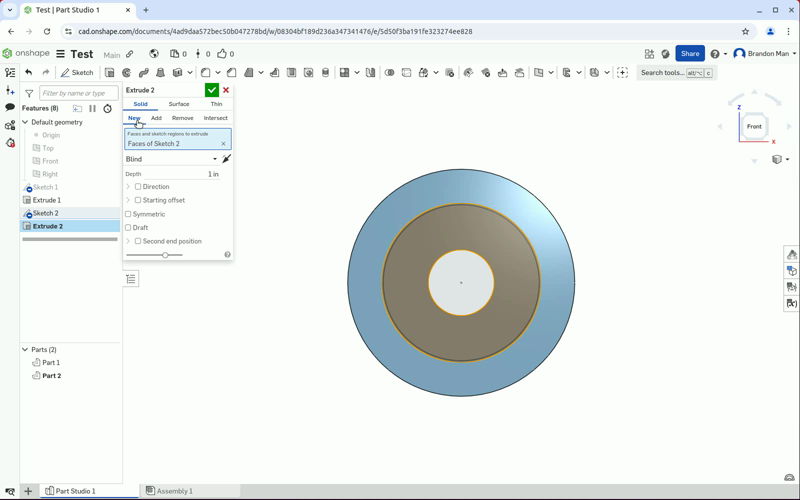
key(tab, 4)
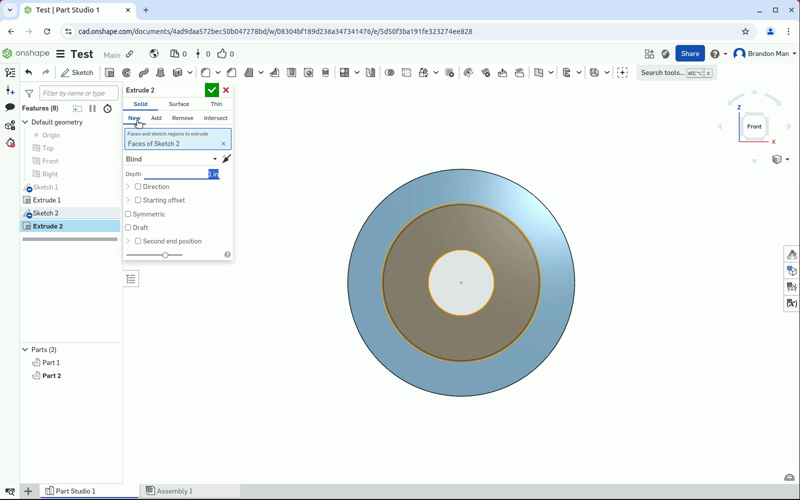
text(11.554)
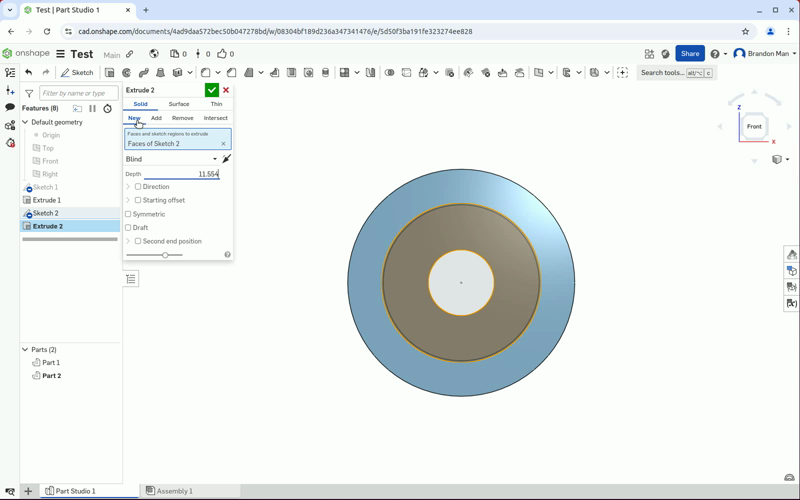
key(tab, 3)
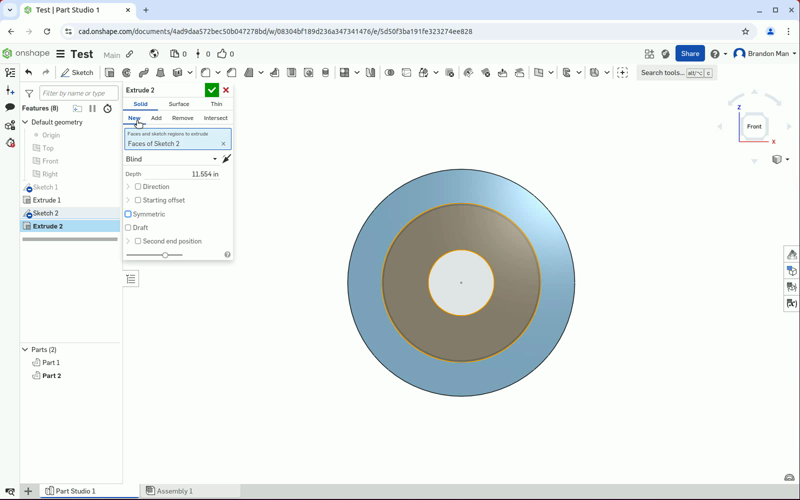
key(space)
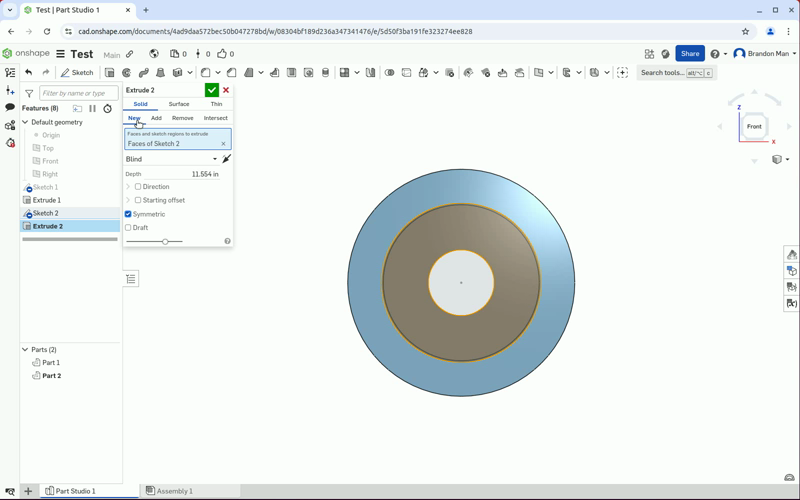
key(enter)
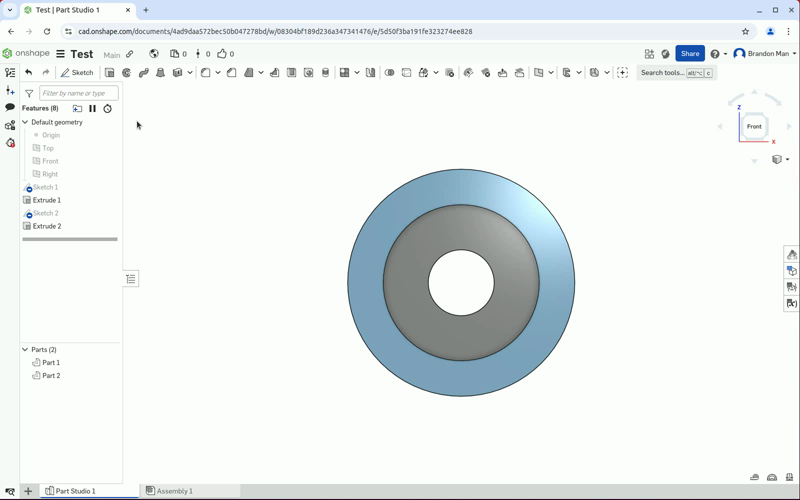
key(shift+h)
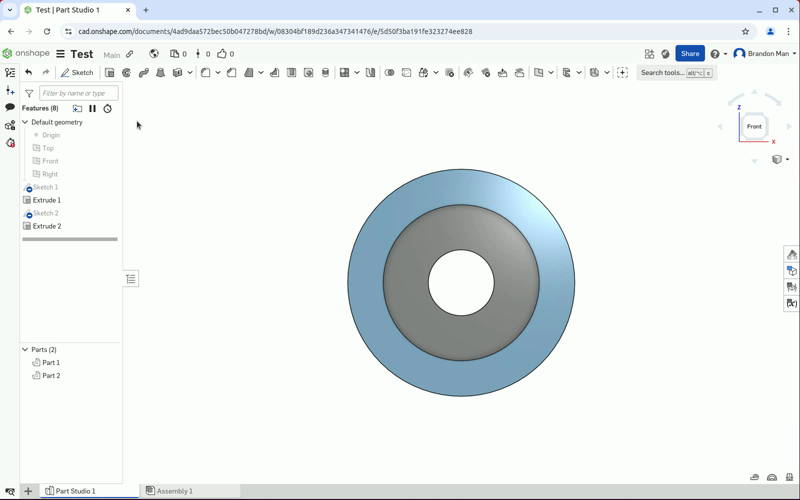
key(shift+h)
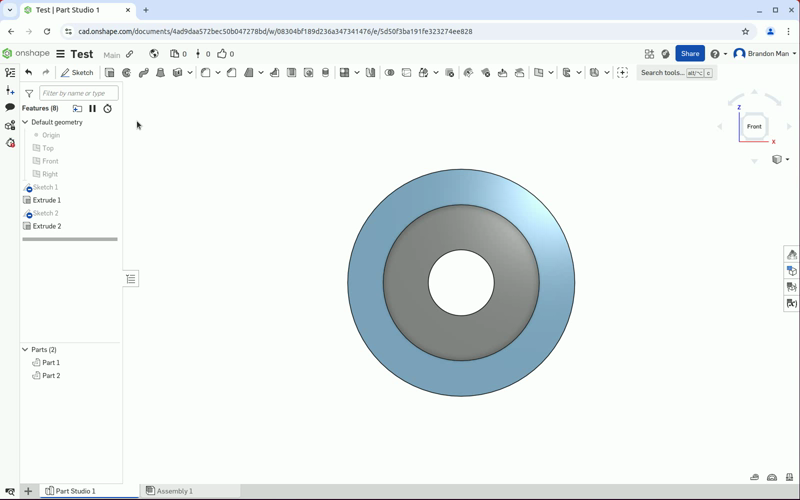
mouse_move(73, 189)
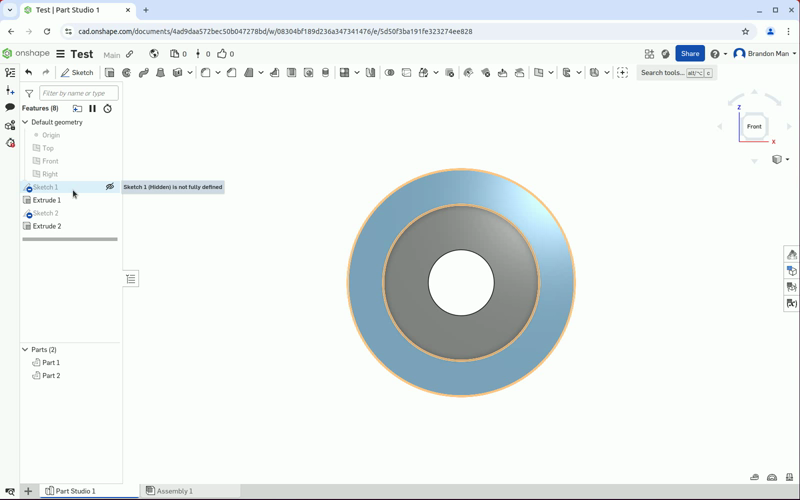
click(73, 189)
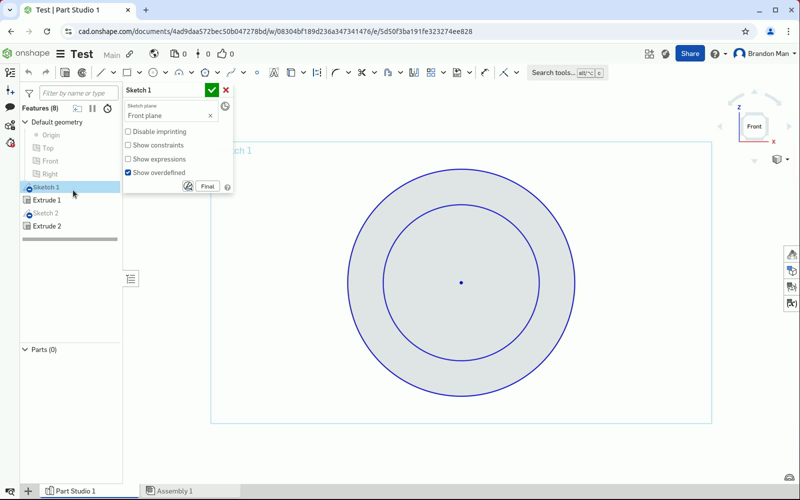
mouse_move(229, 92)
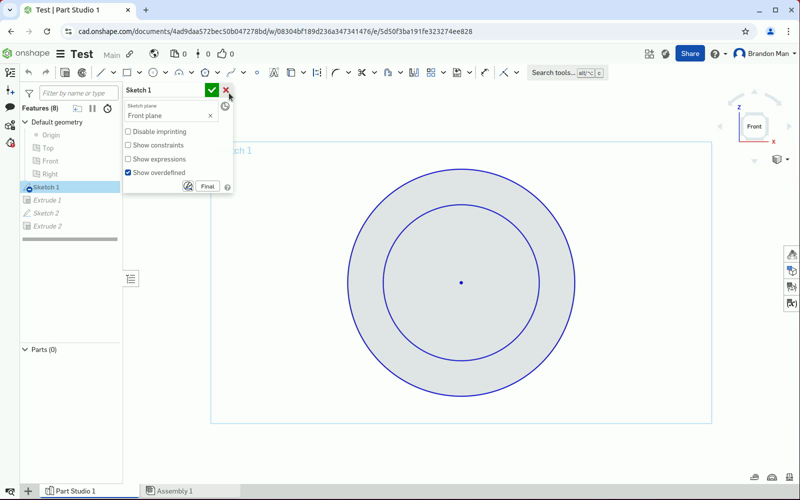
click(229, 92)
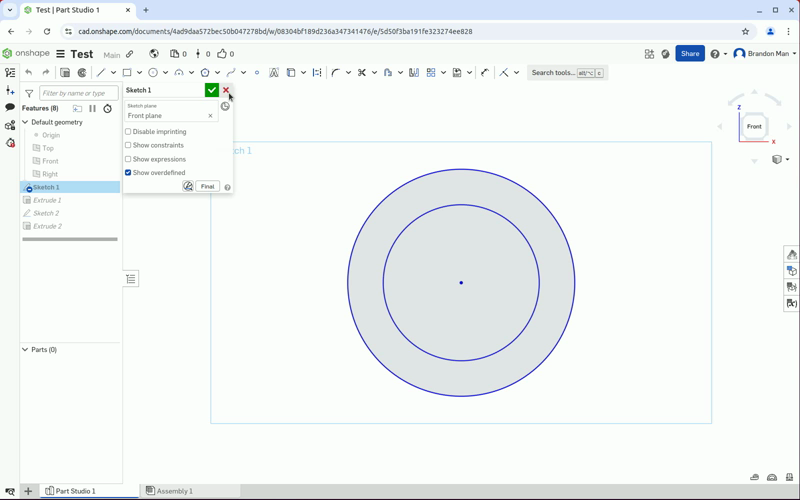
key(shift+s)
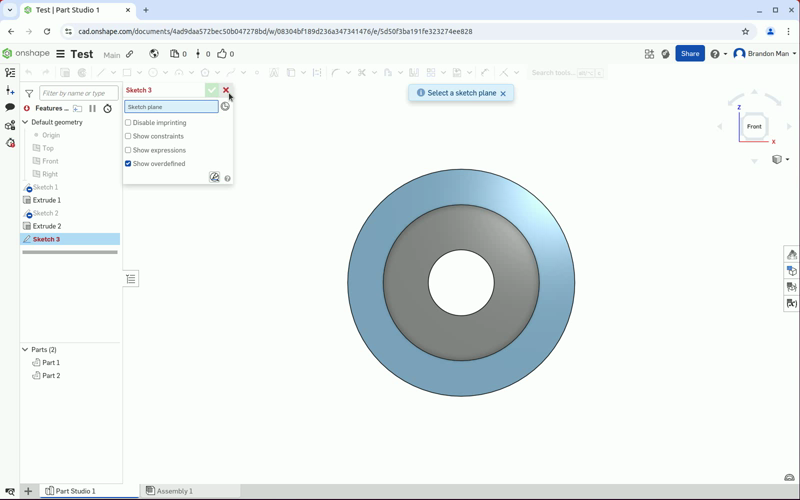
mouse_move(73, 163)
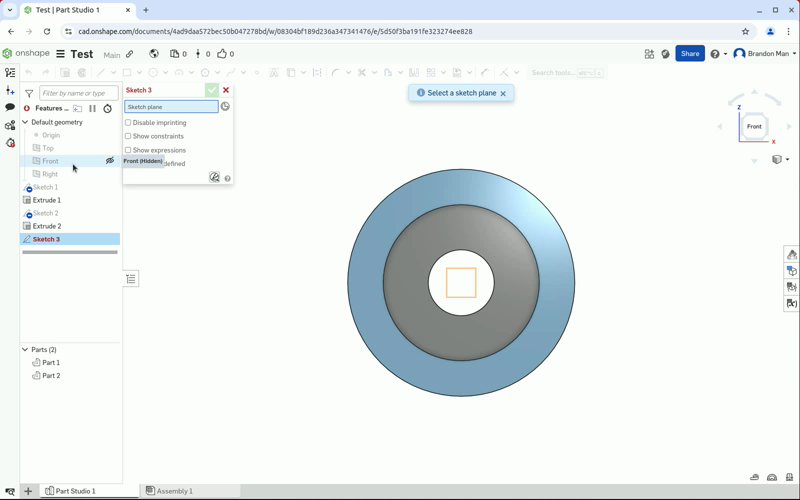
click(73, 163)
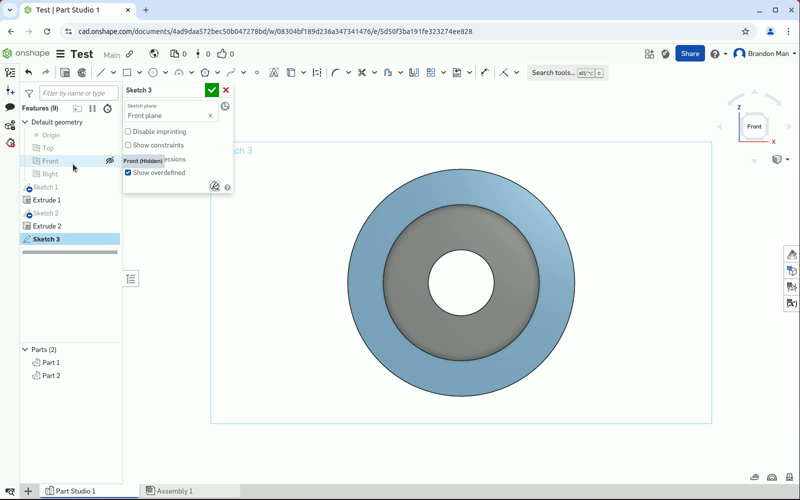
mouse_move(73, 352)
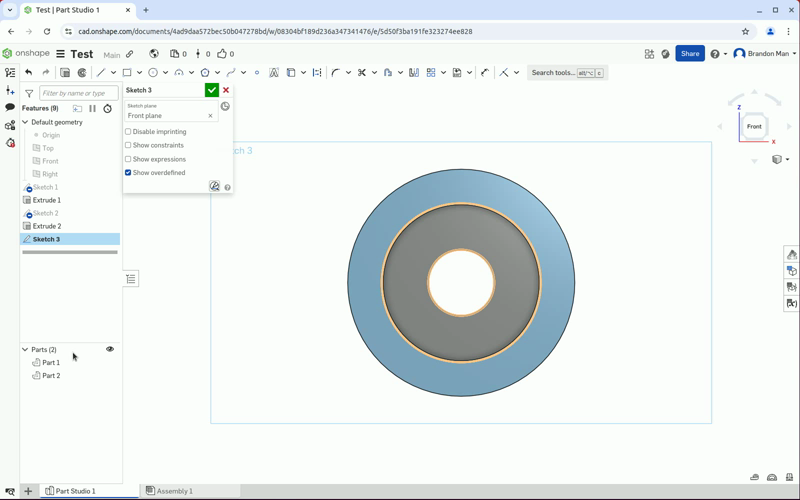
key(y)
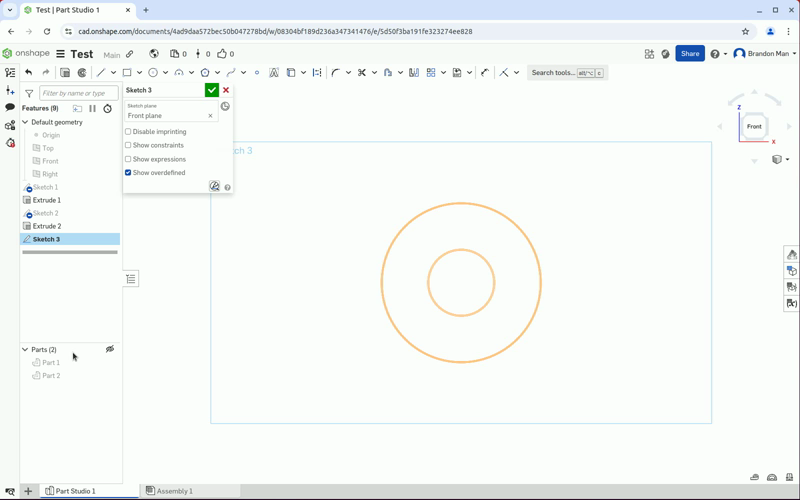
key(c)
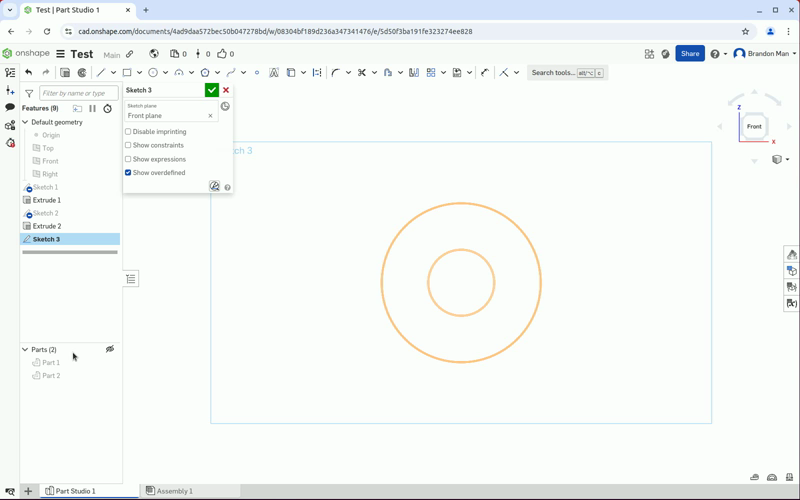
key_down(shift)
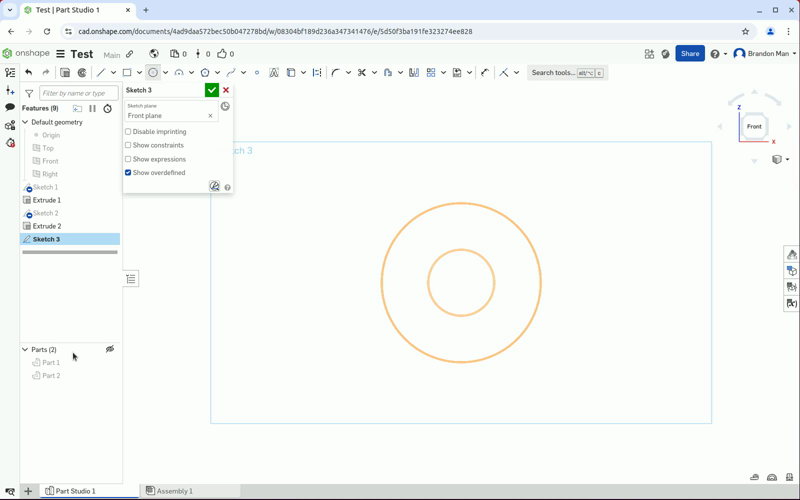
mouse_move(461, 282)
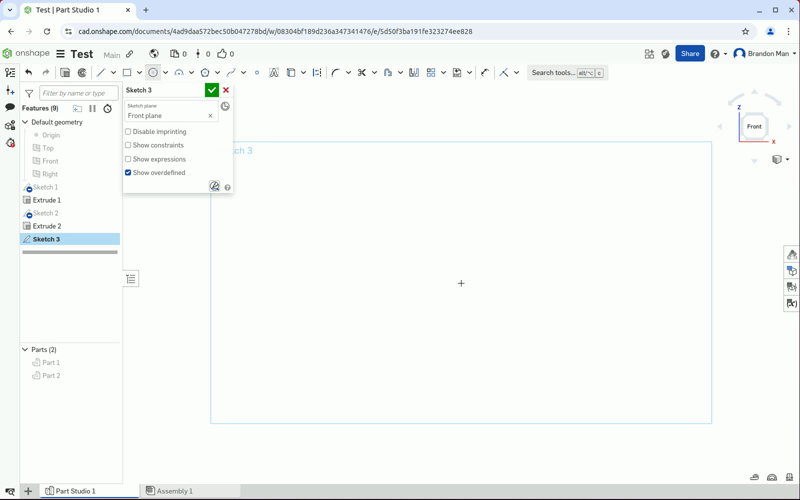
click(461, 282)
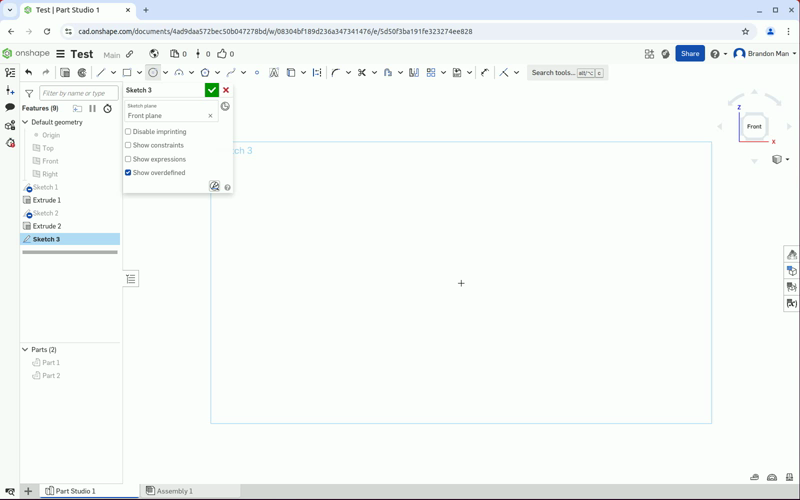
key_up(shift)
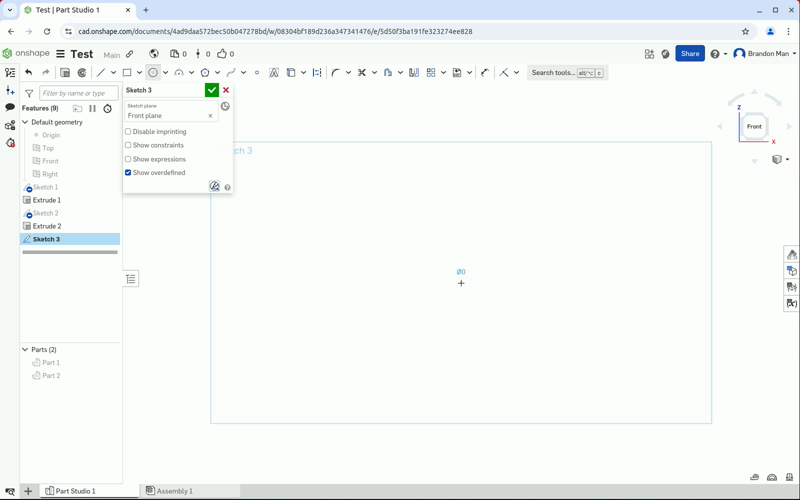
mouse_move(495, 282)
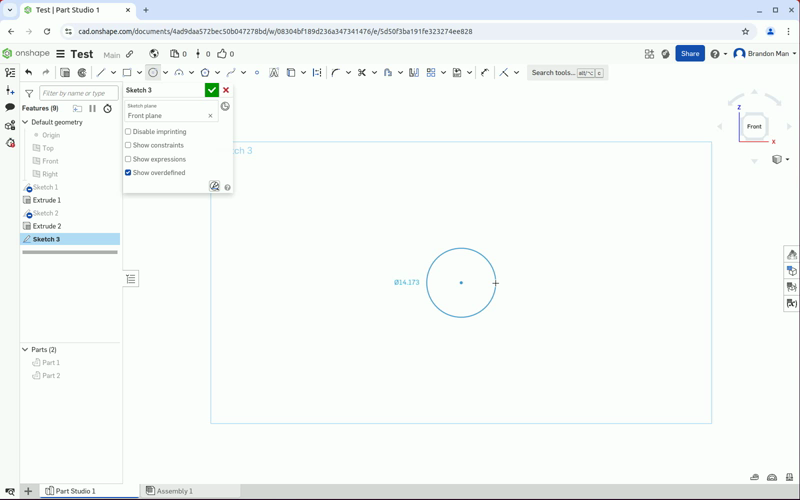
click(495, 282)
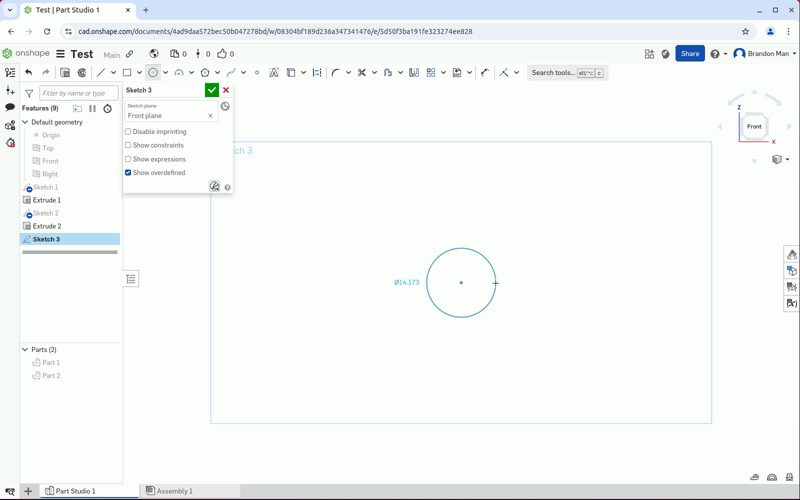
key(esc)
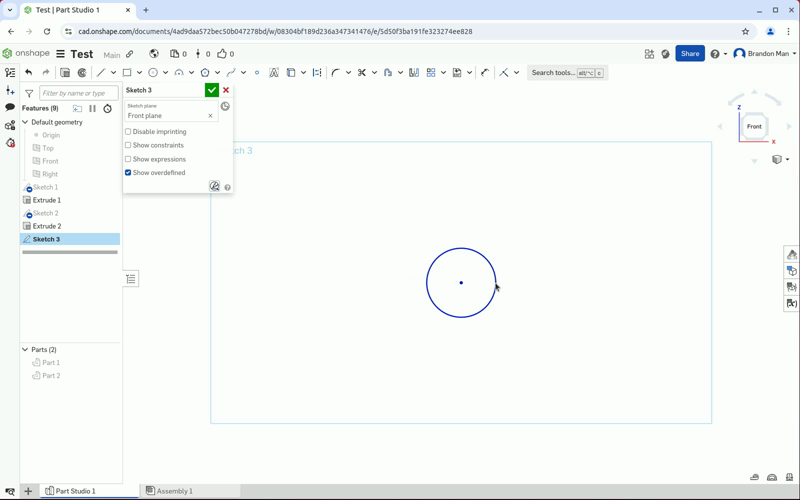
key(c)
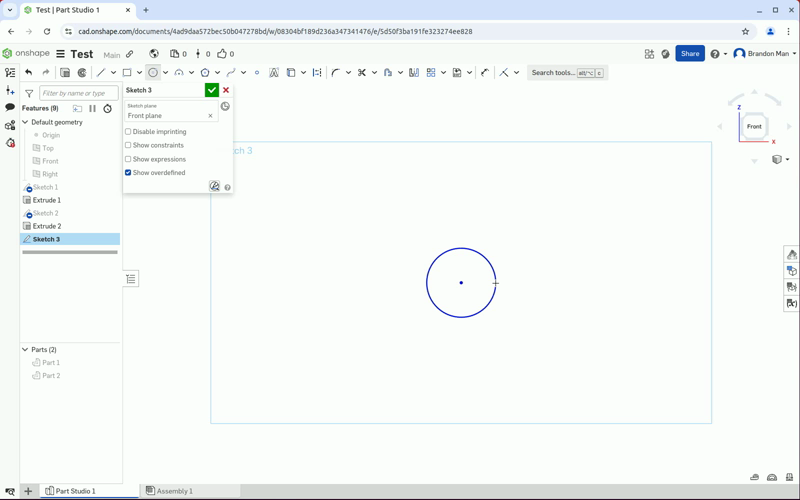
key_down(shift)
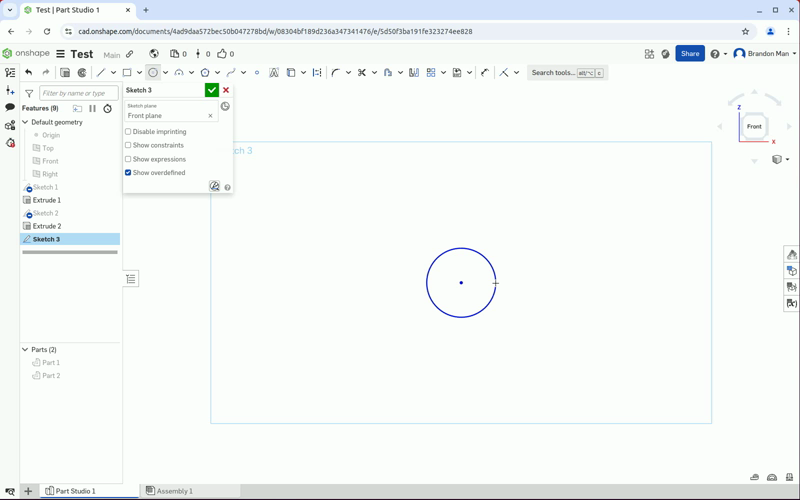
mouse_move(461, 282)
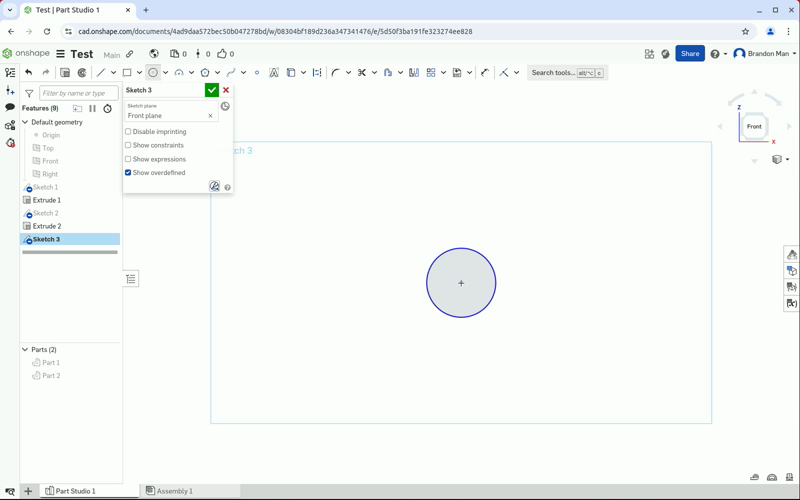
click(461, 282)
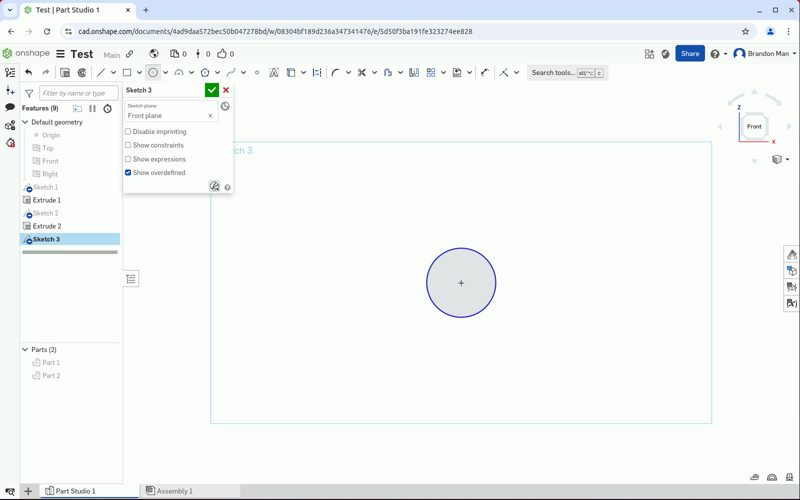
key_up(shift)
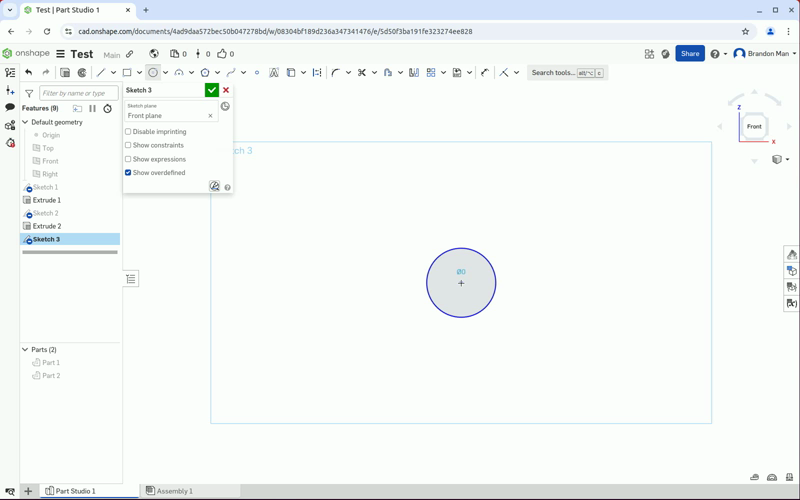
mouse_move(477, 282)
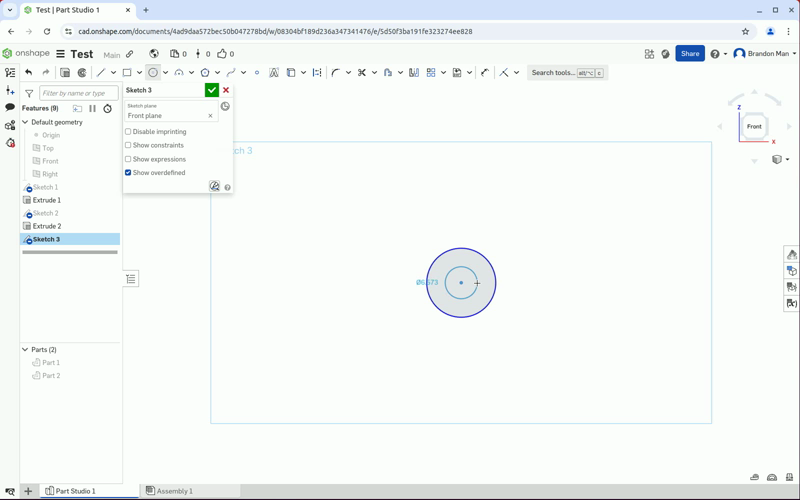
click(477, 282)
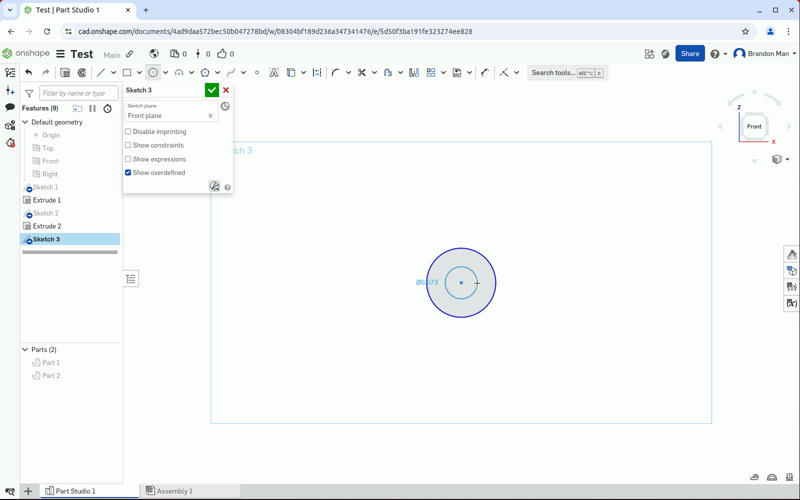
key(esc)
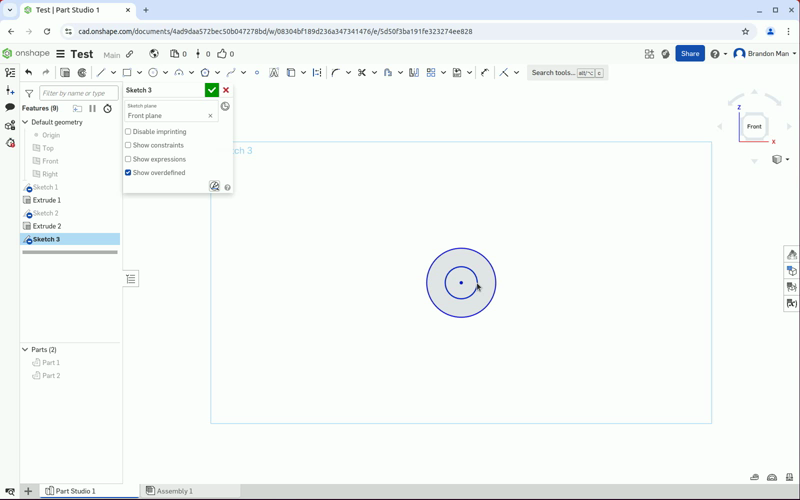
mouse_move(465, 307)
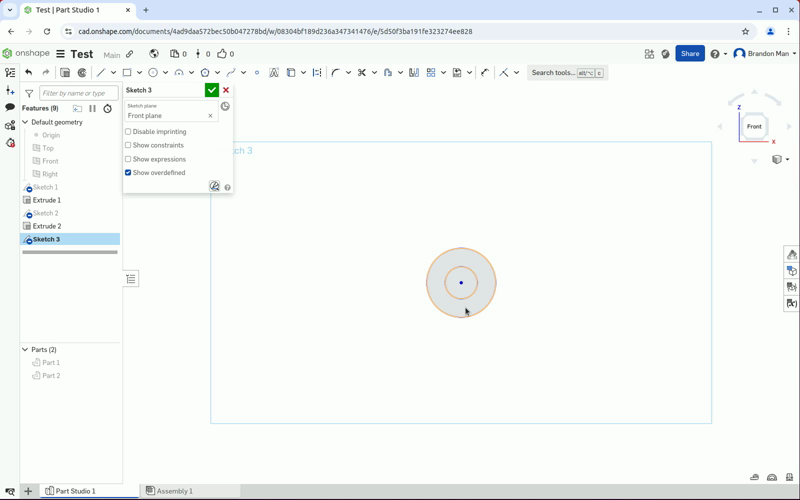
click(465, 307)
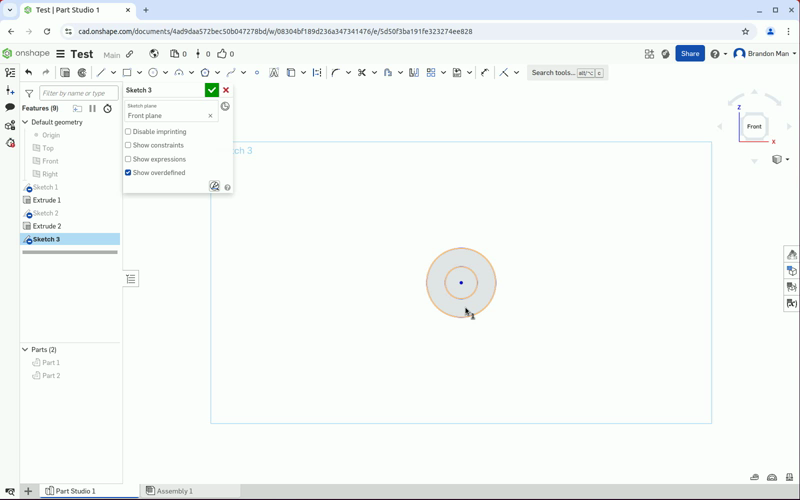
mouse_move(73, 352)
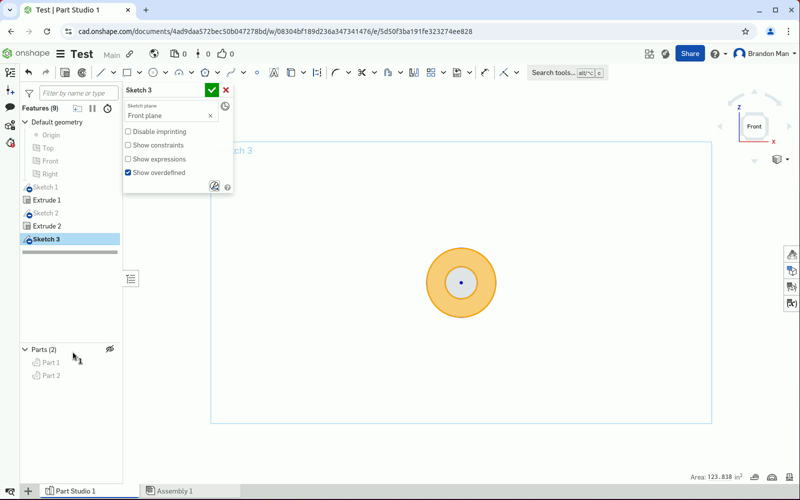
key(shift+y)
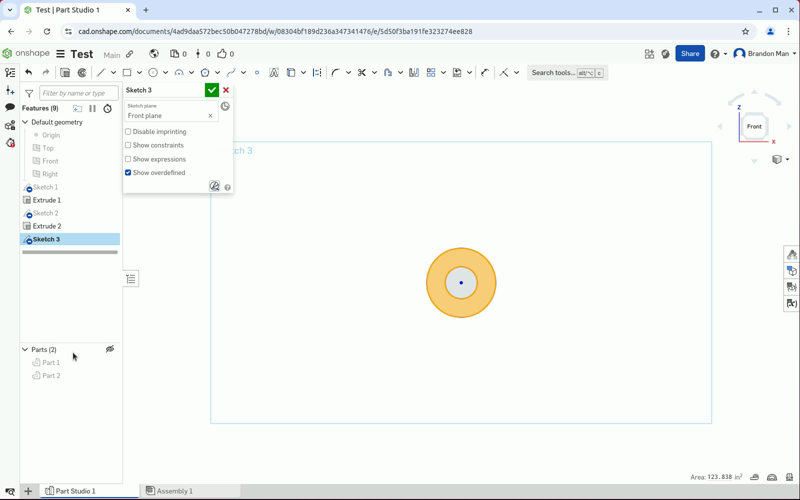
key(shift+e)
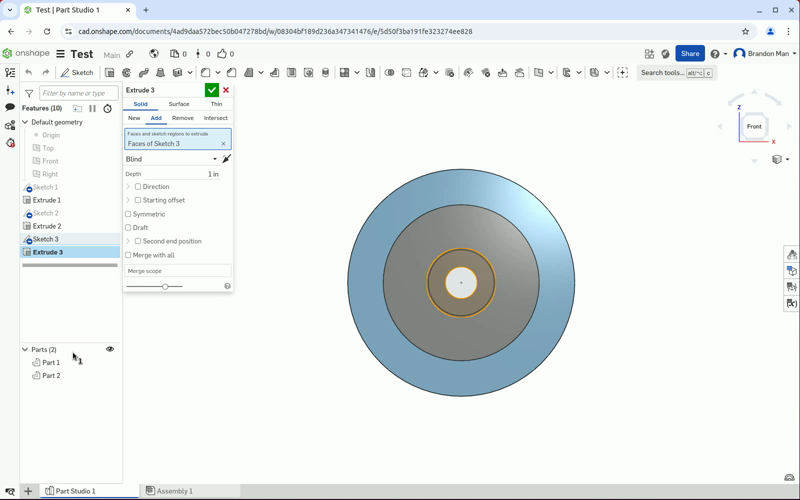
mouse_move(143, 106)
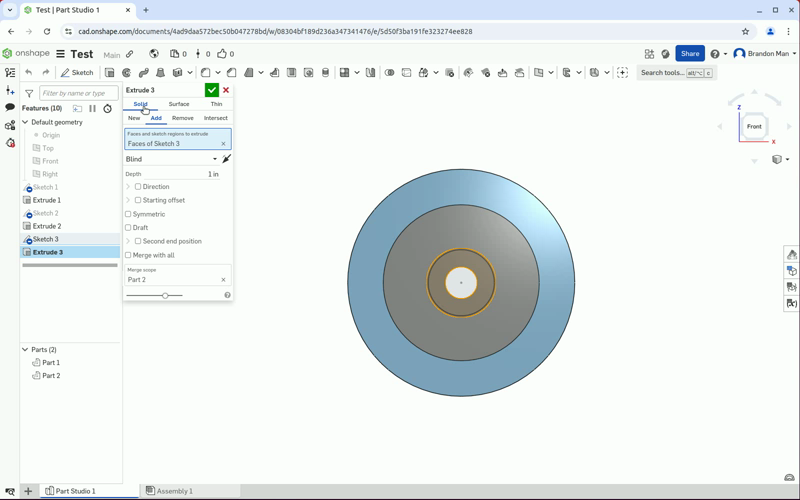
click(143, 106)
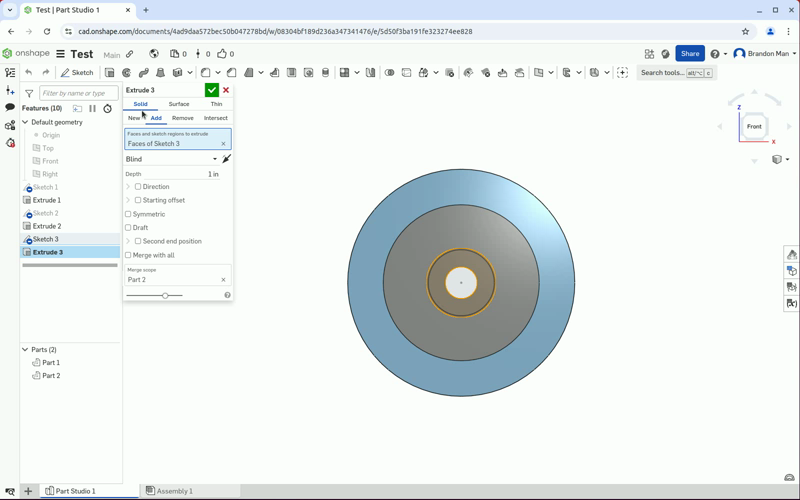
mouse_move(137, 120)
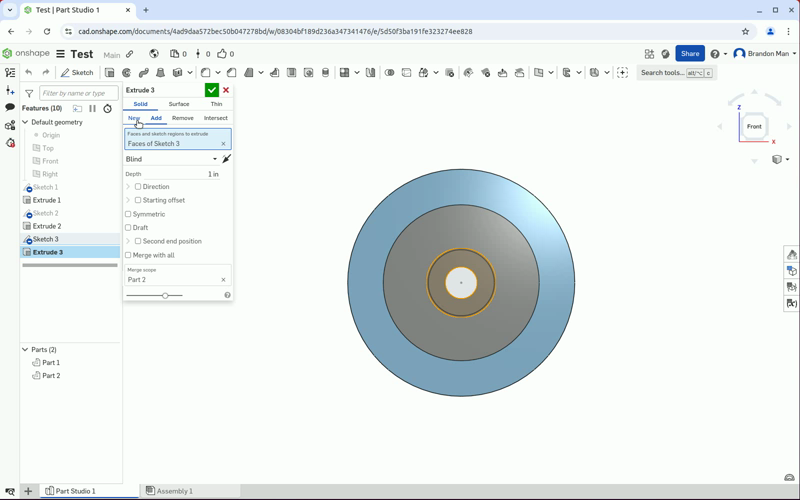
click(137, 120)
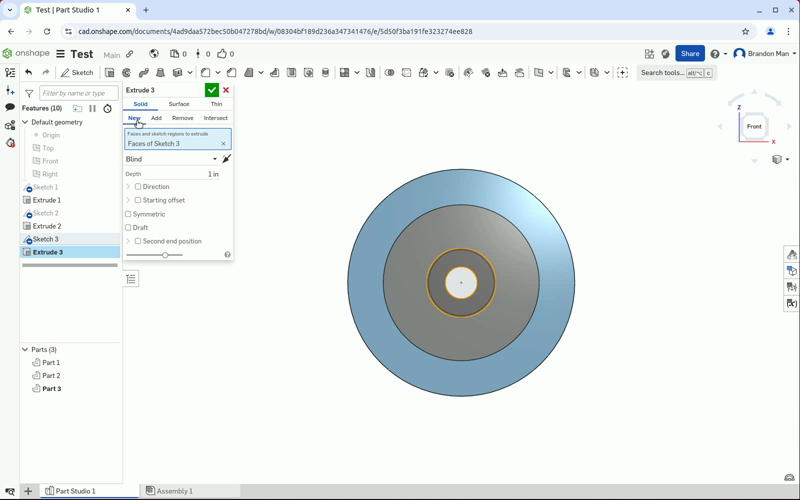
key(tab, 4)
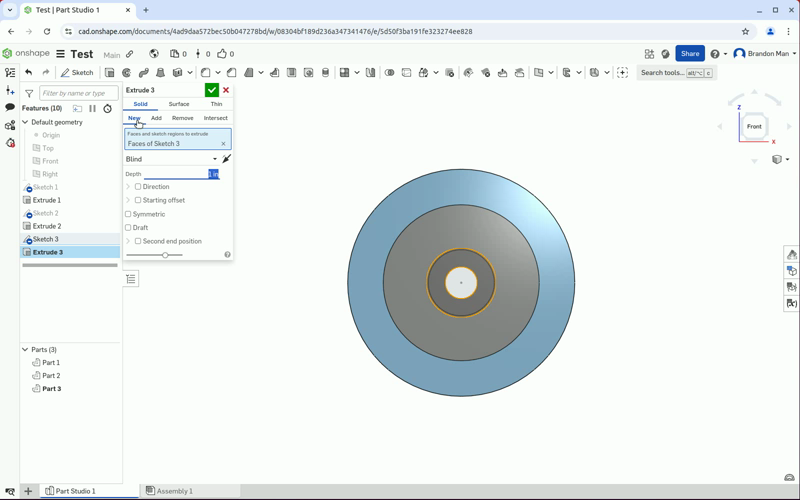
text(12.998)
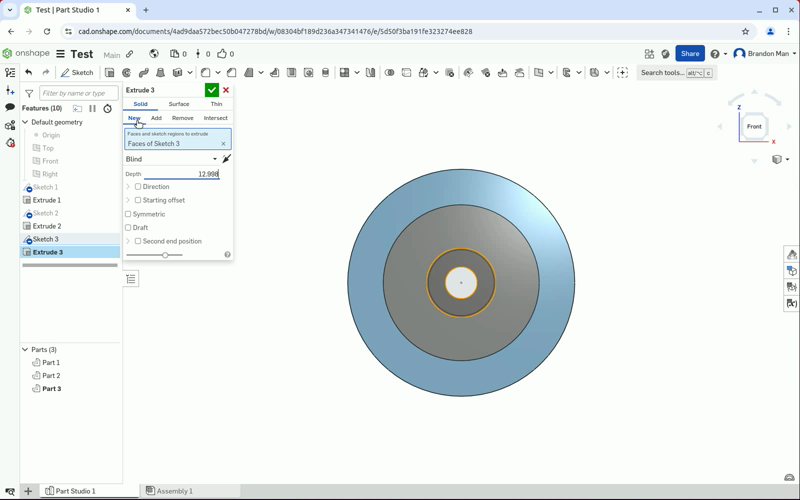
key(tab, 3)
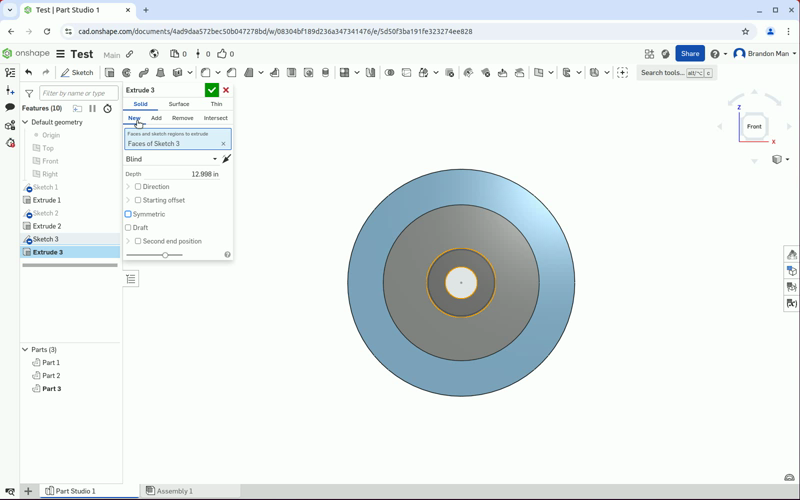
key(space)
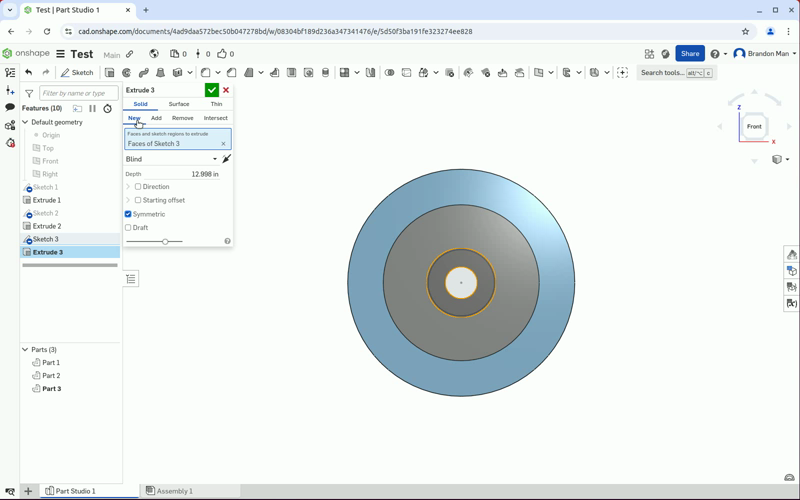
key(enter)
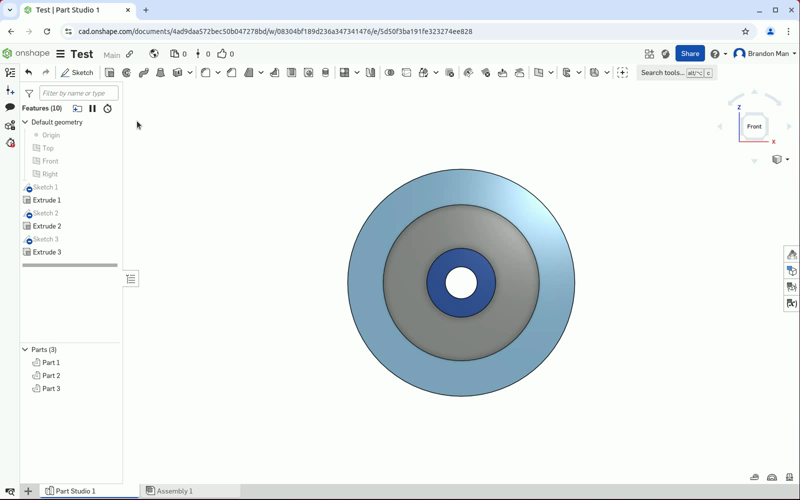
key(shift+h)
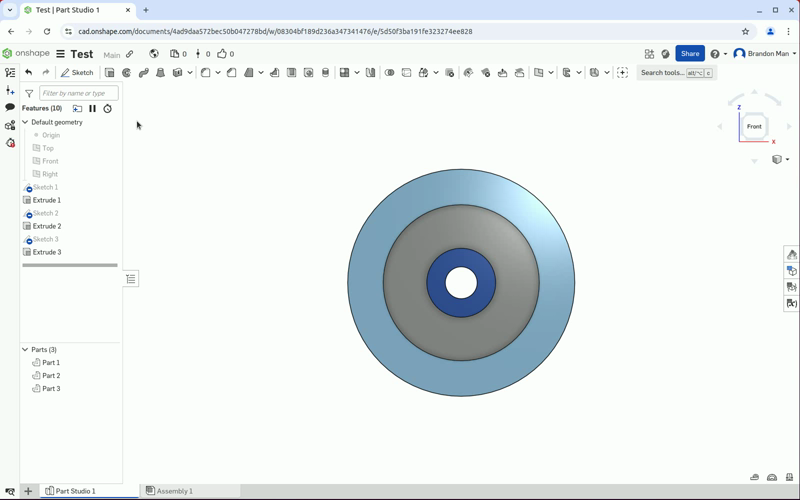
key(shift+h)
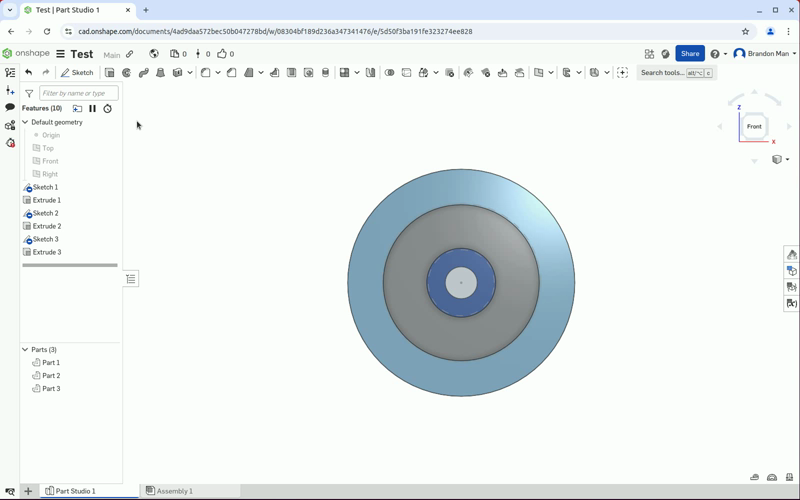
key(shift+7)
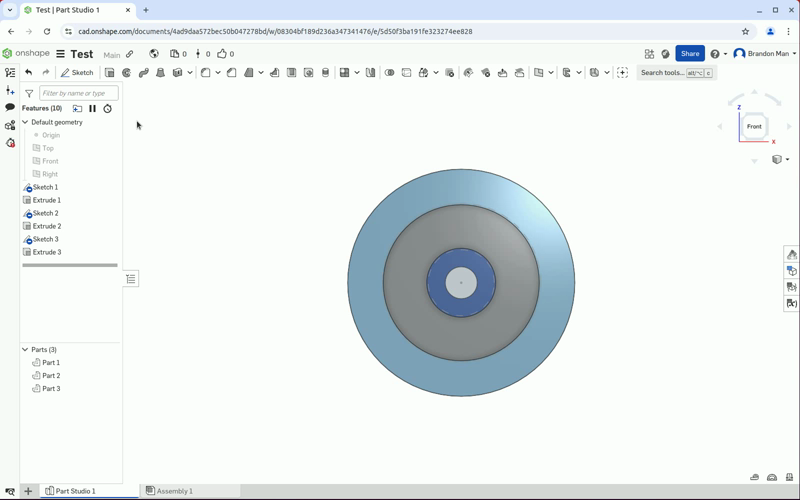
key(left, 2)
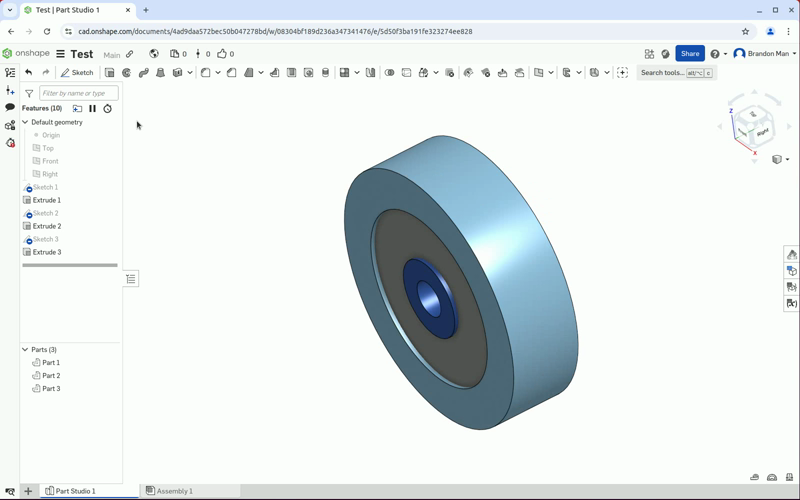
key(down, 2)
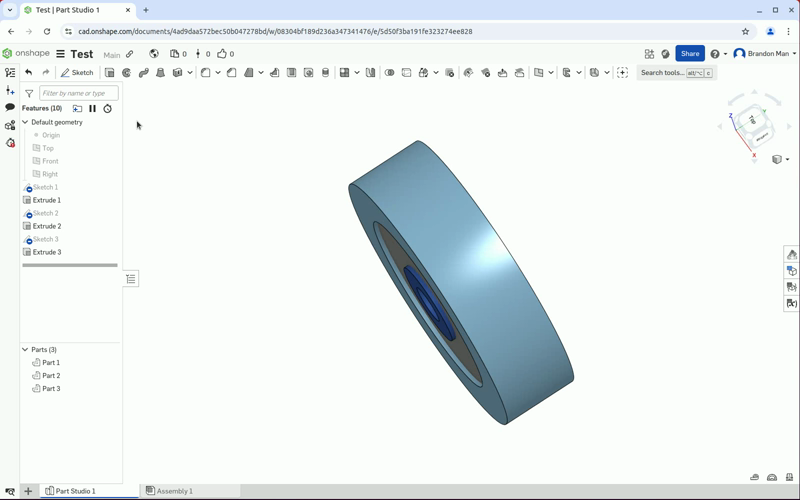
key(up, 2)
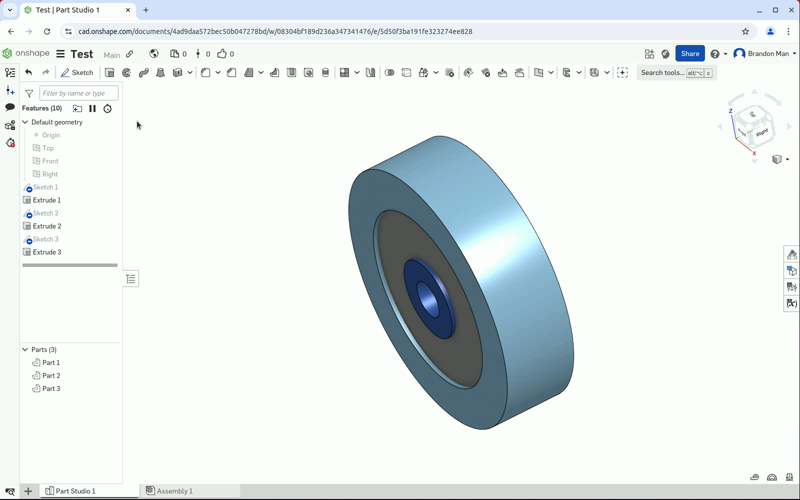
key(right, 2)
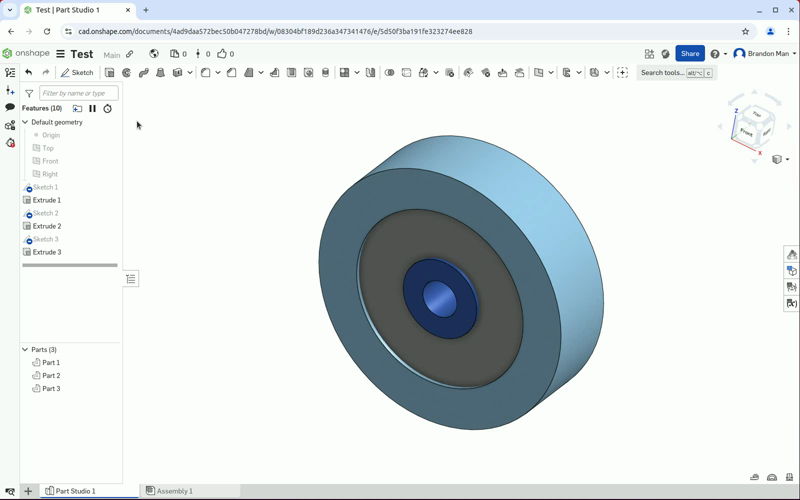
mouse_move(73, 189)
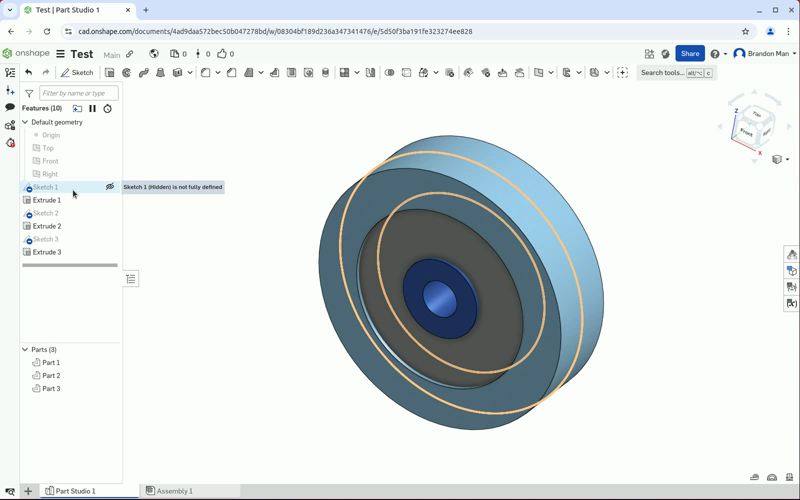
click(73, 189)